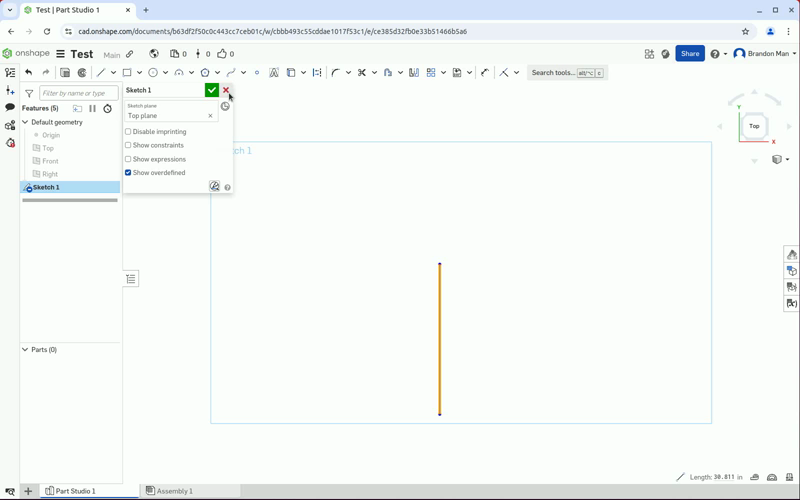
key(shift+h)
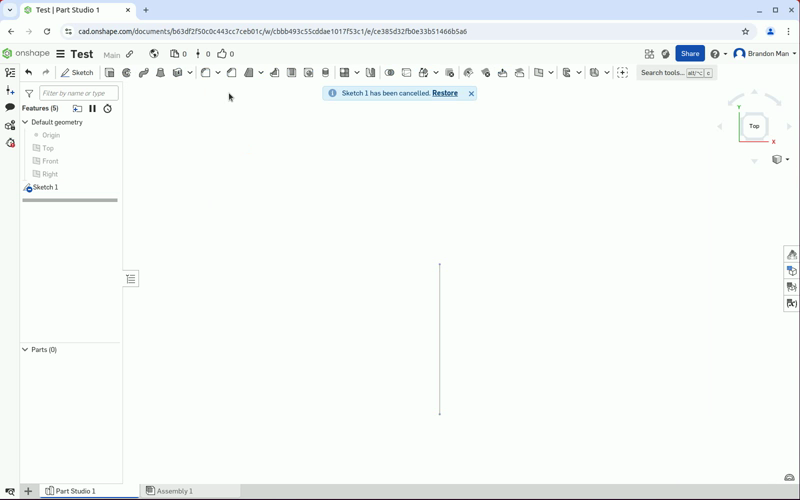
mouse_move(73, 352)
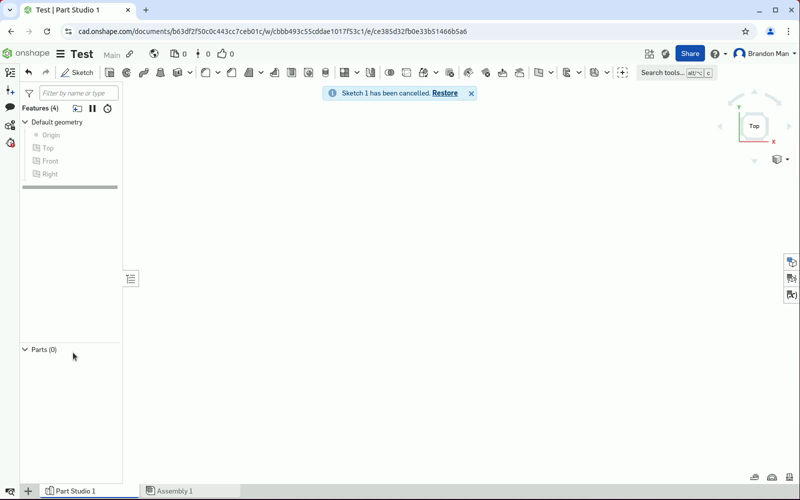
key(y)
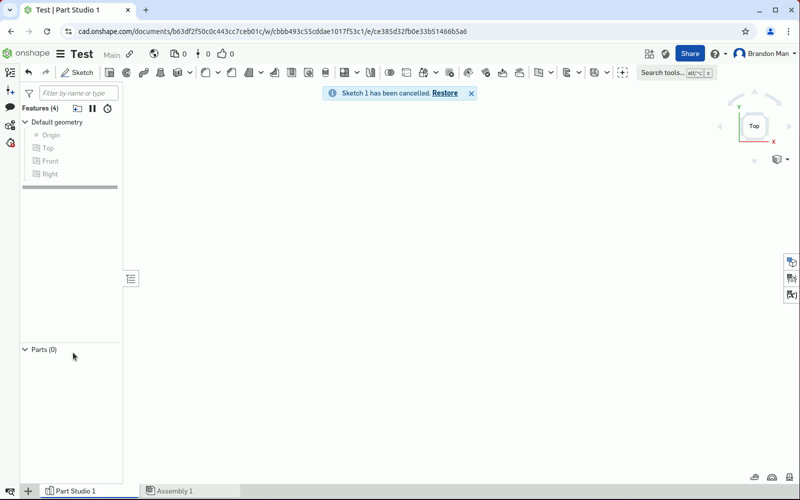
key(shift+p)
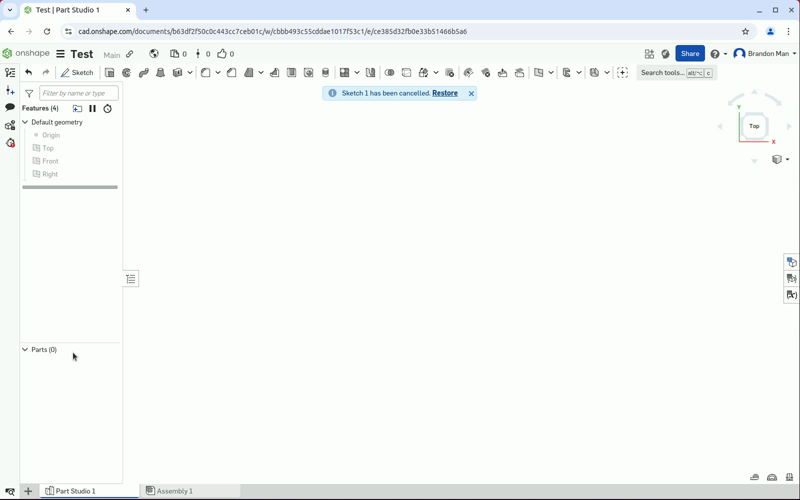
key(space)
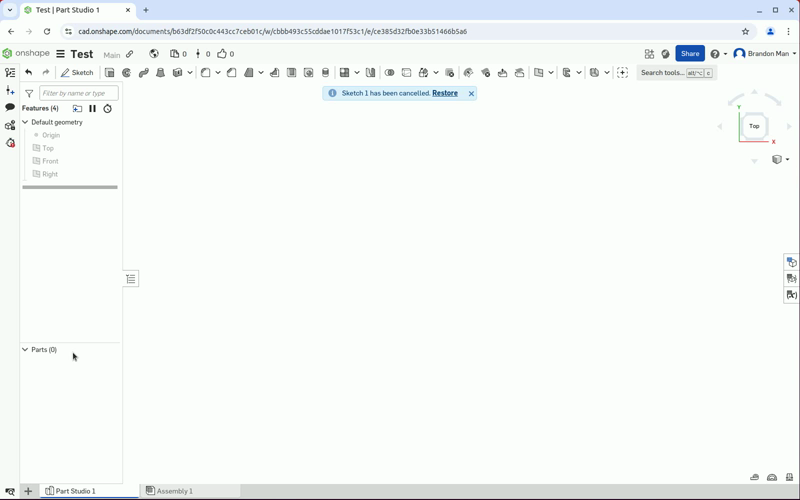
key_down(shift)
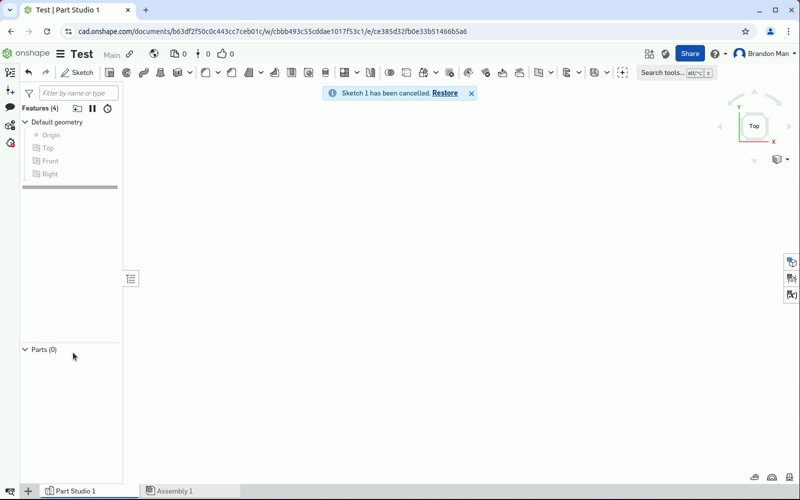
key(up)
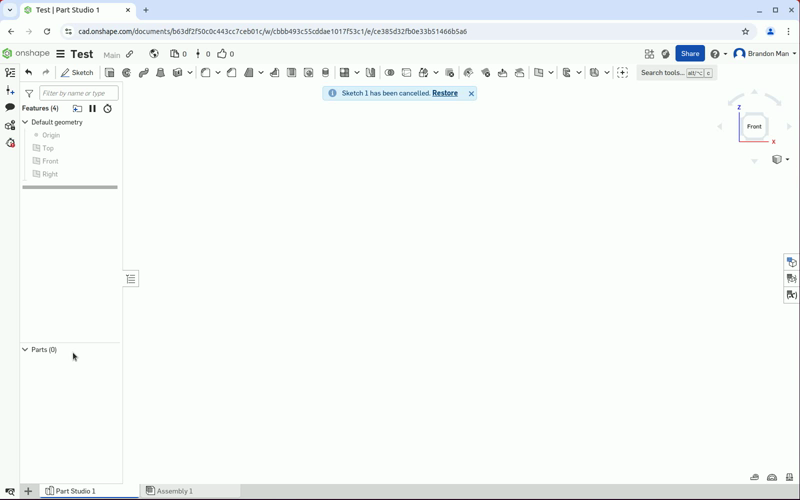
key_up(shift)
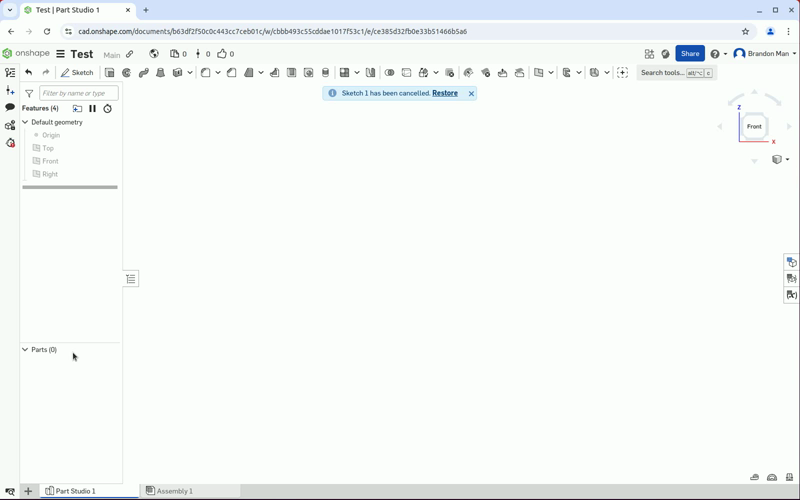
mouse_move(73, 352)
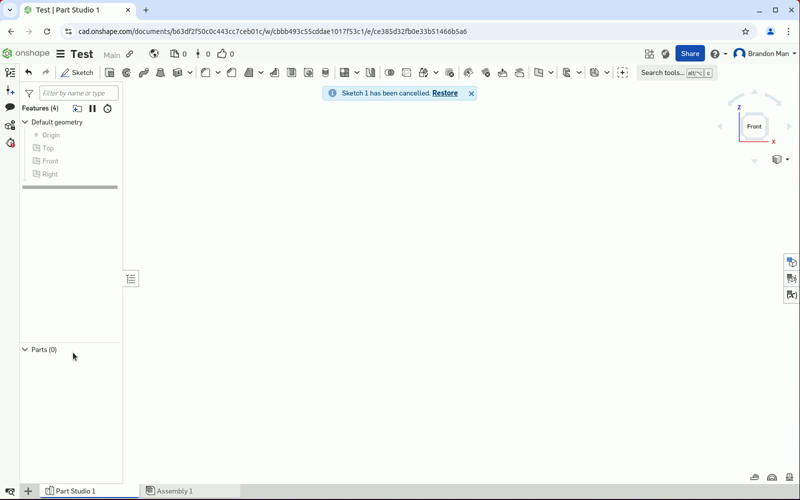
key(shift+y)
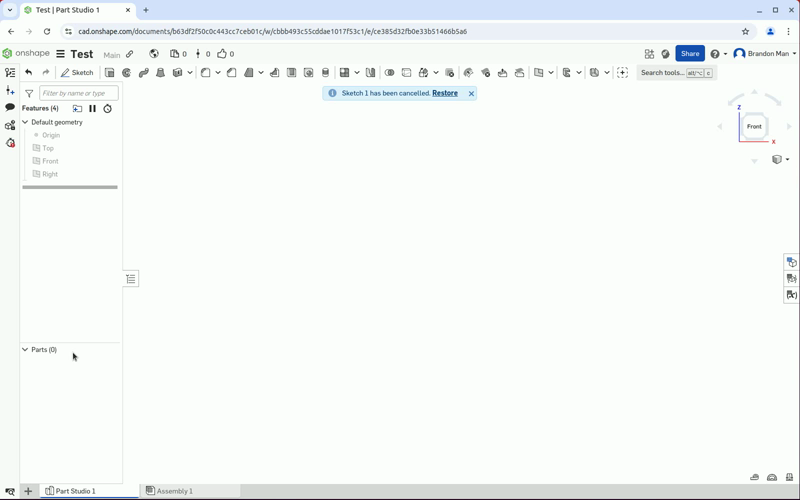
key(shift+s)
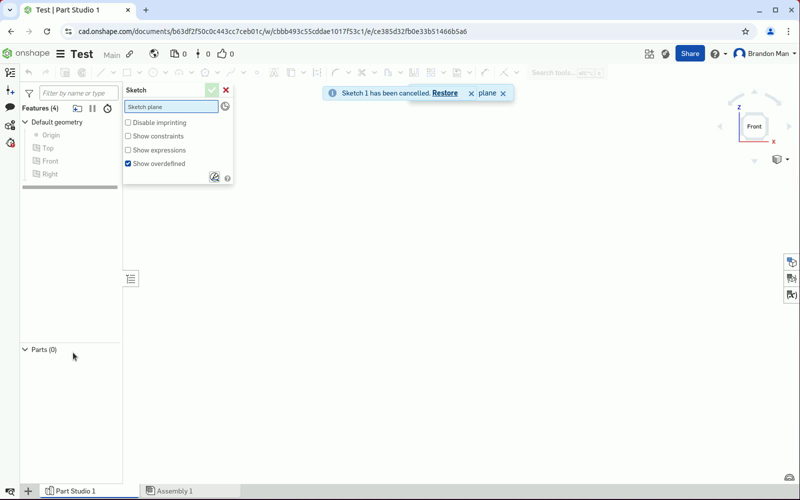
mouse_move(73, 163)
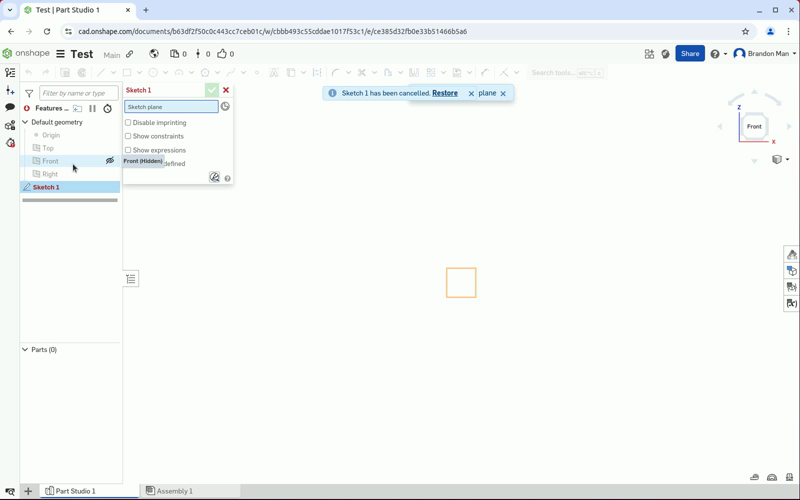
click(73, 163)
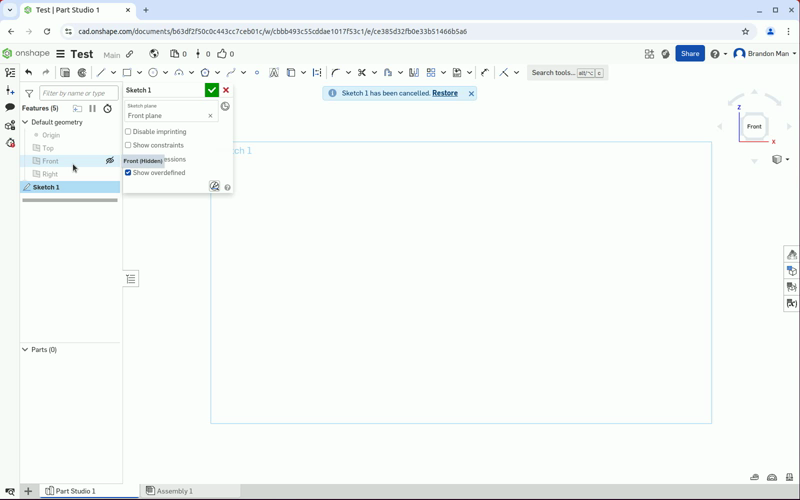
mouse_move(73, 352)
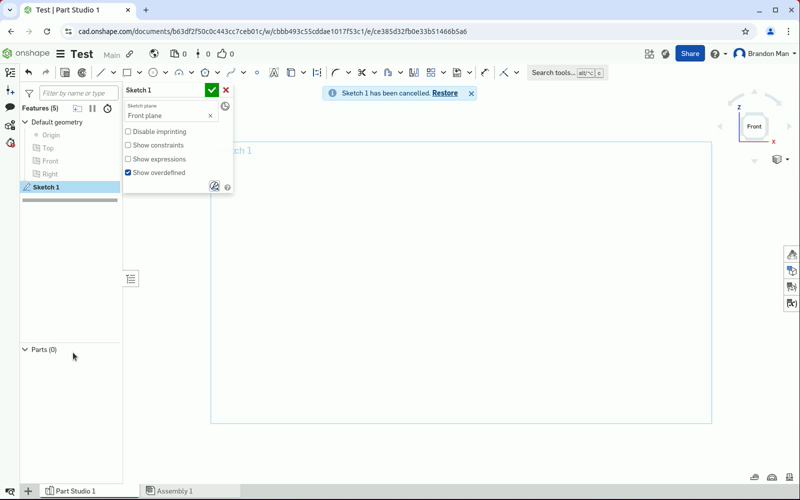
key(y)
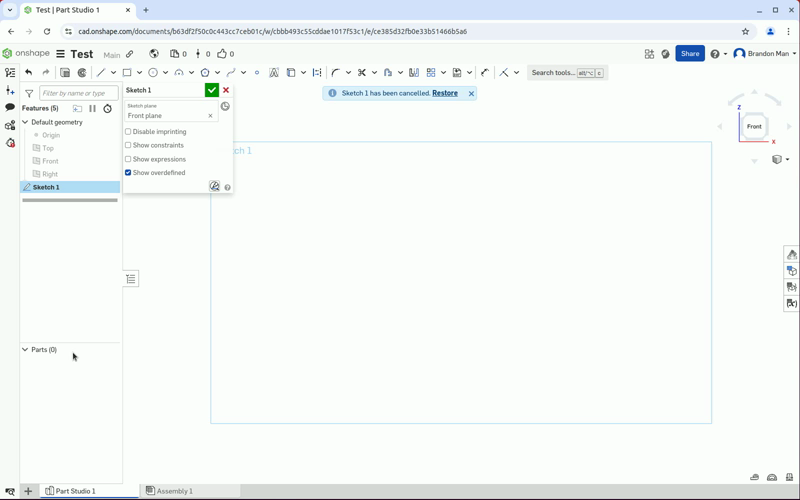
key(l)
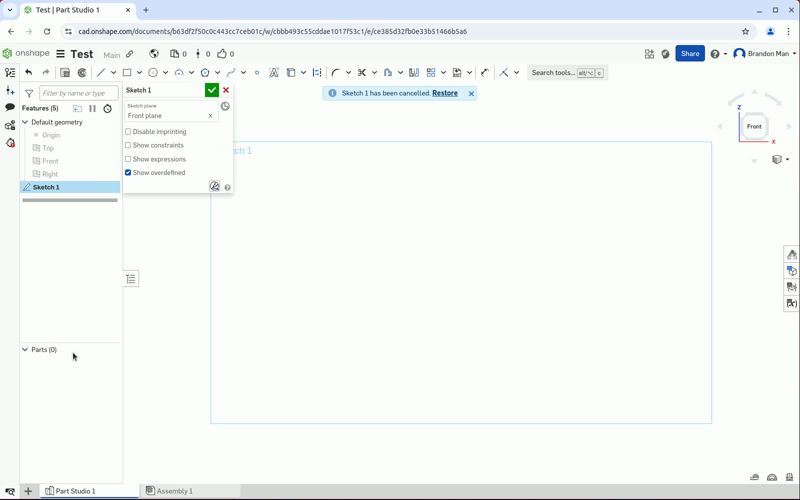
key_down(shift)
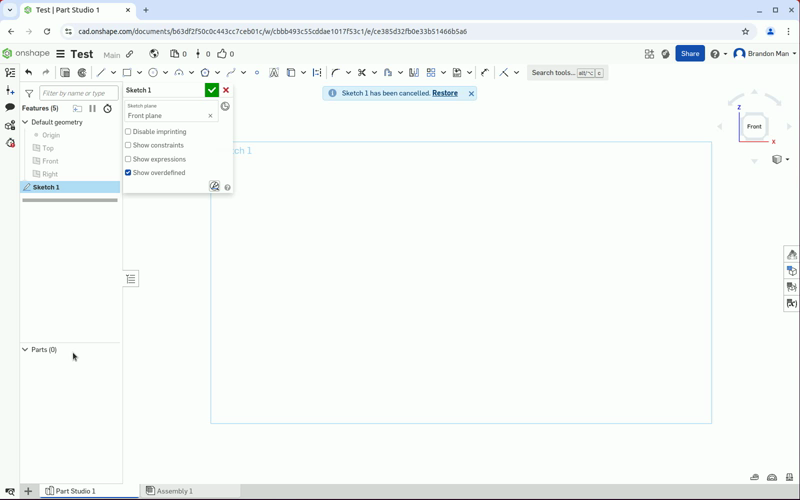
mouse_move(460, 274)
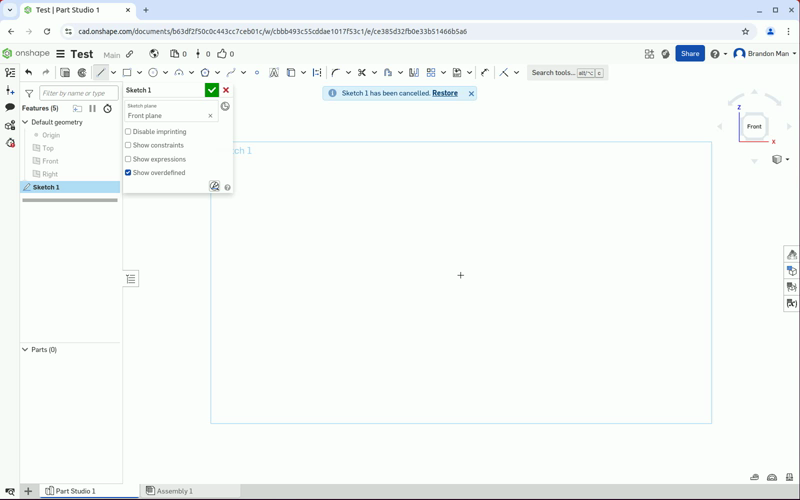
click(460, 274)
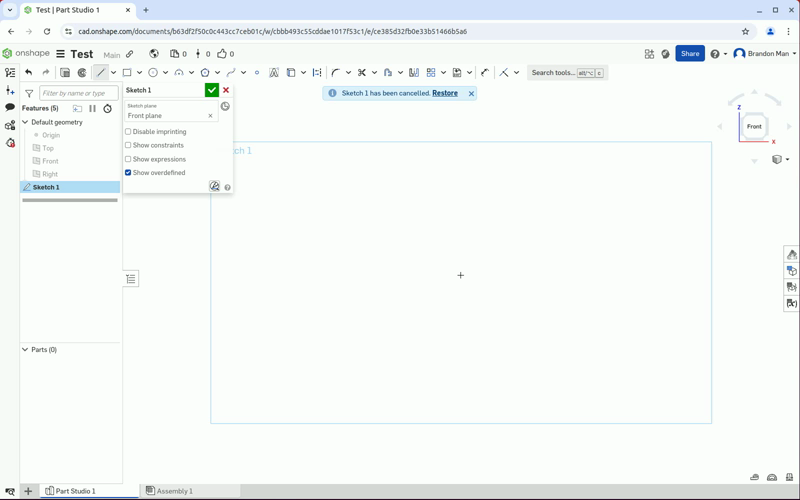
key_up(shift)
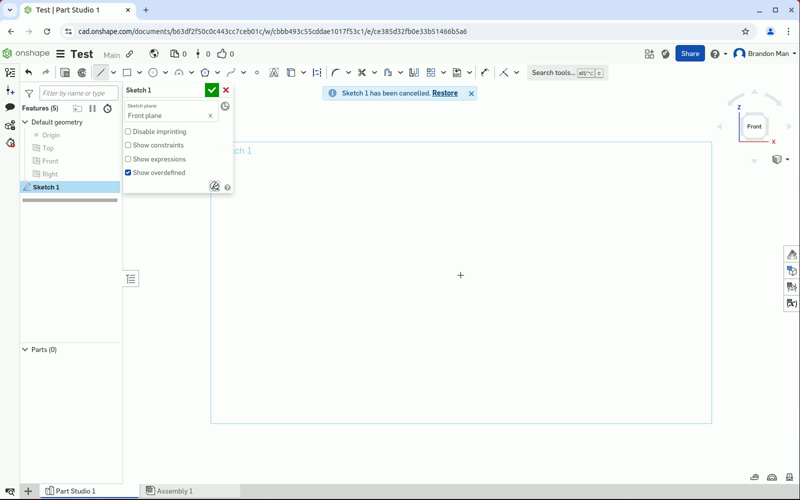
key_down(shift)
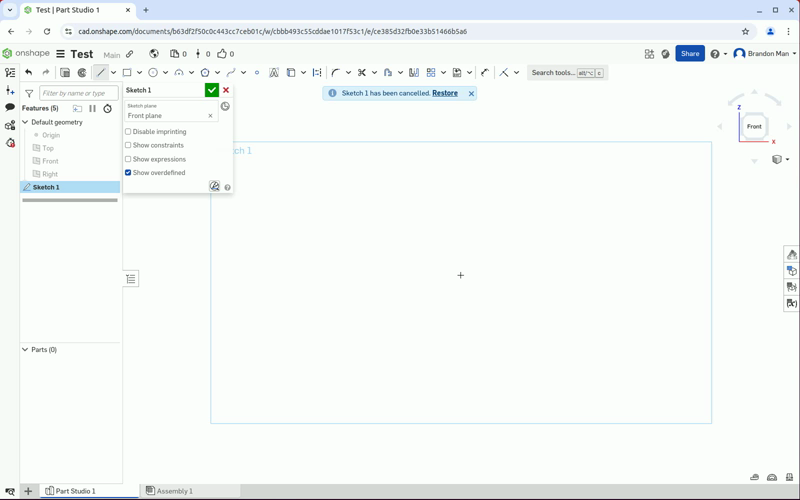
mouse_move(573, 274)
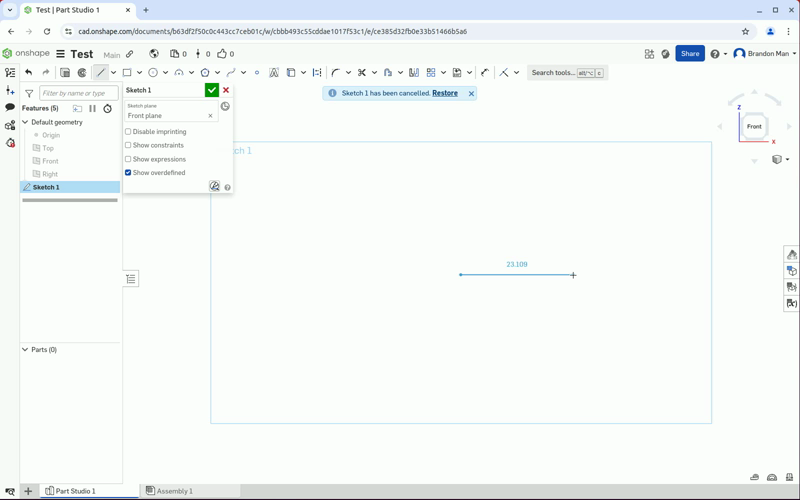
click(573, 274)
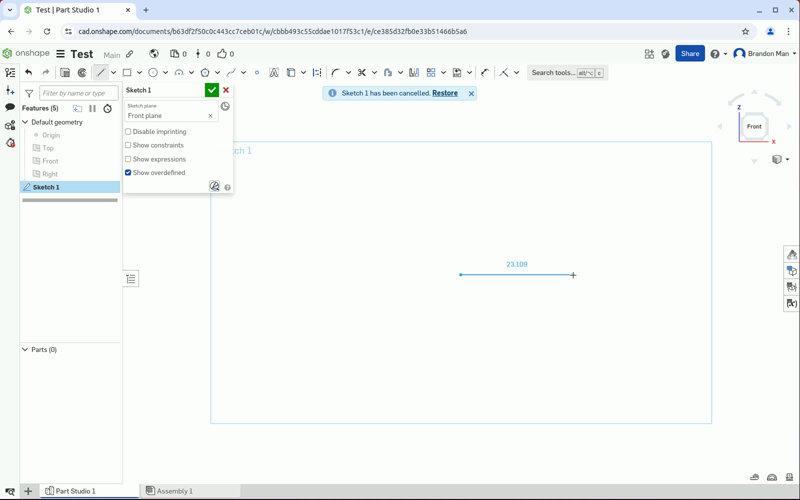
key_up(shift)
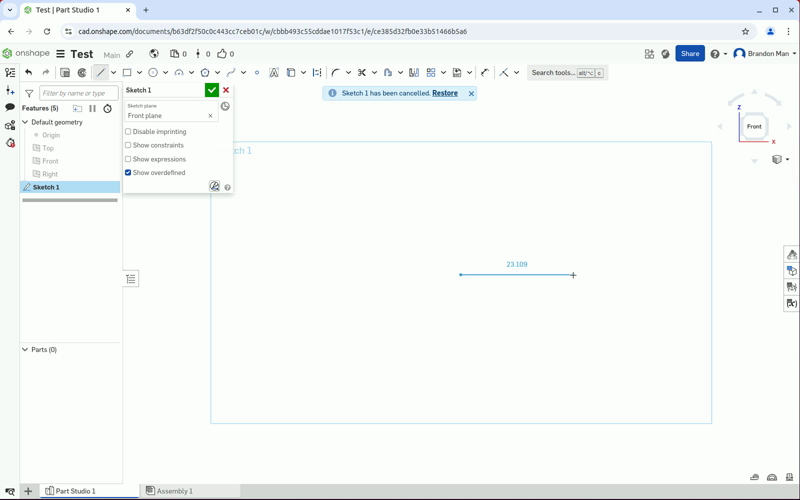
key_down(shift)
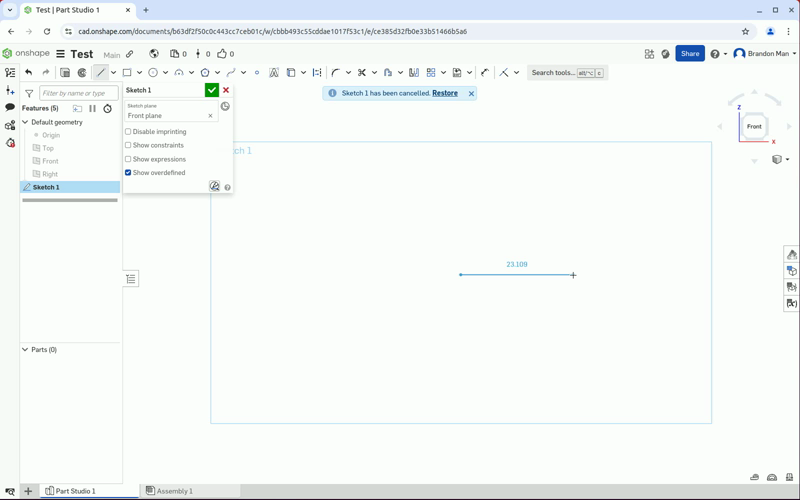
mouse_move(589, 274)
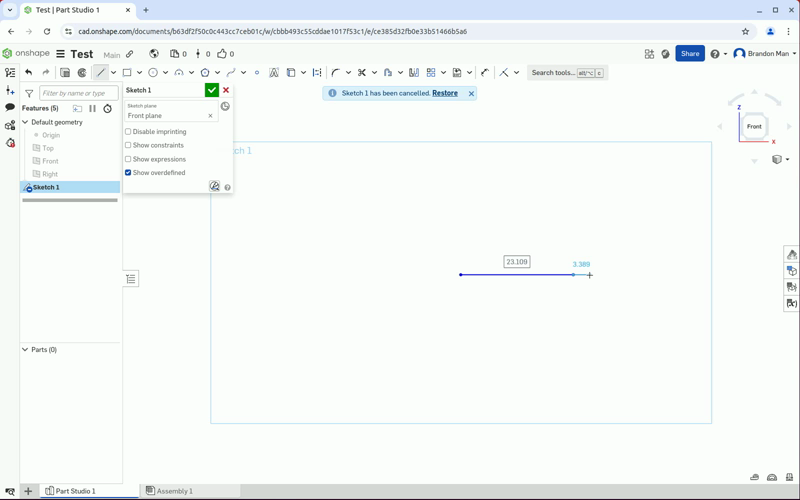
mouse_move(573, 222)
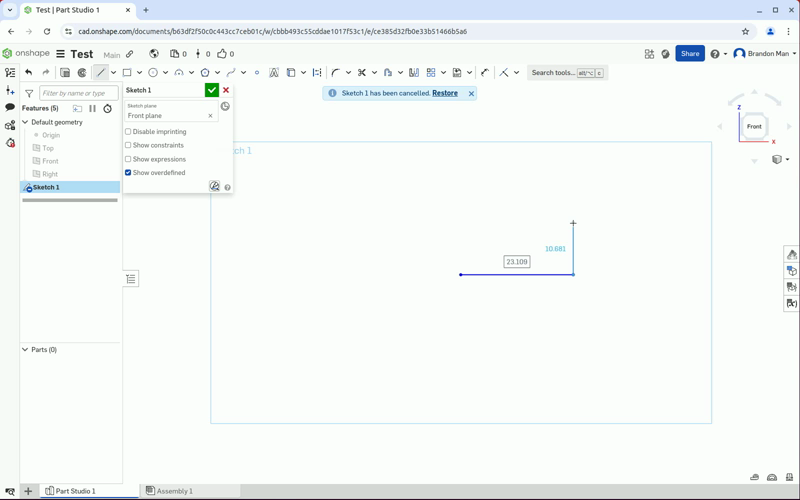
click(573, 222)
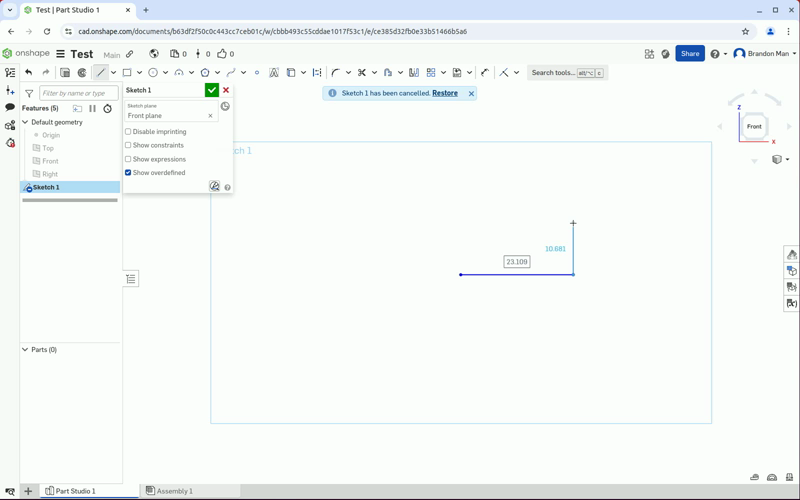
key_up(shift)
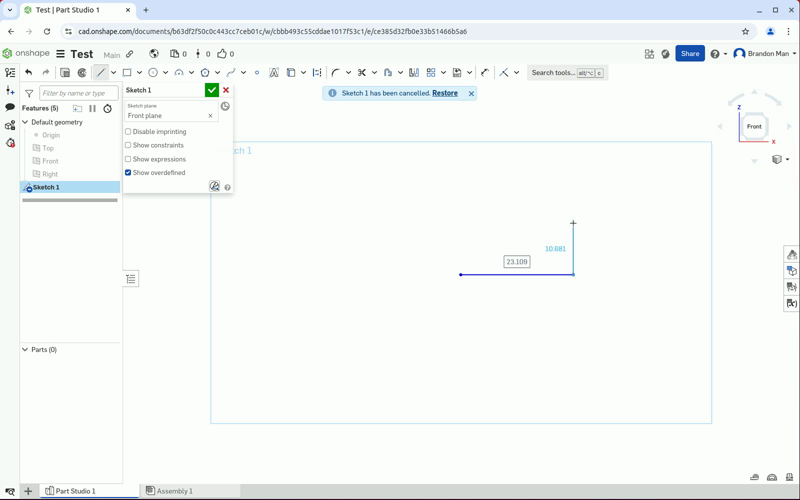
key_down(shift)
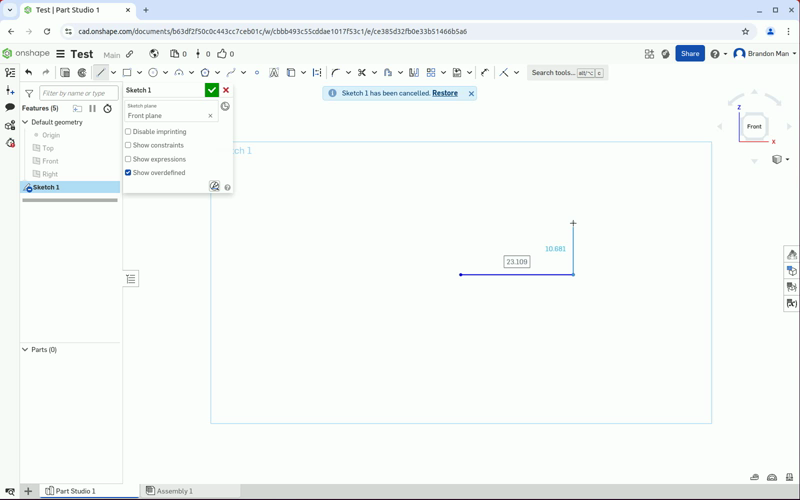
mouse_move(460, 222)
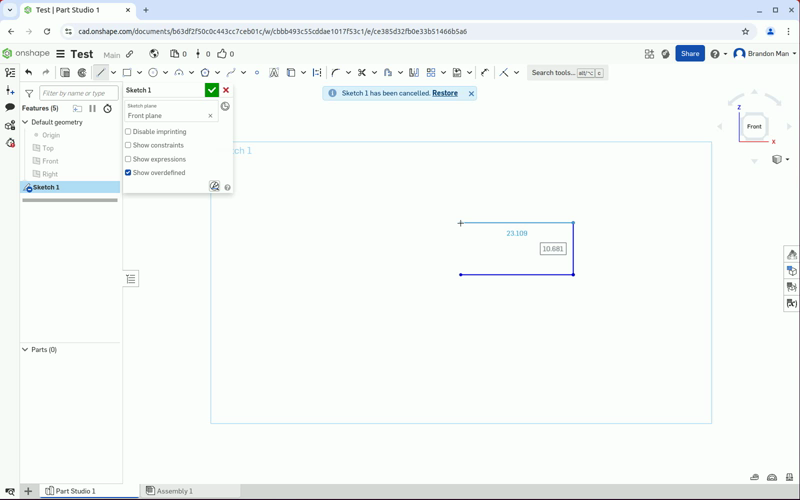
click(460, 222)
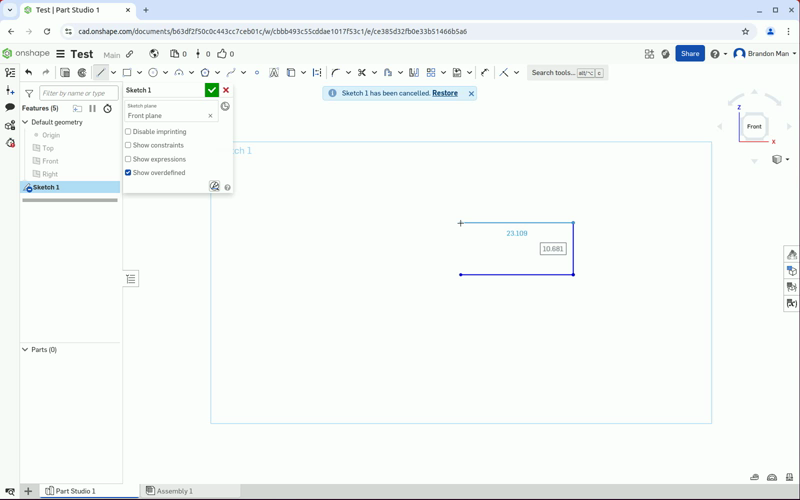
key_up(shift)
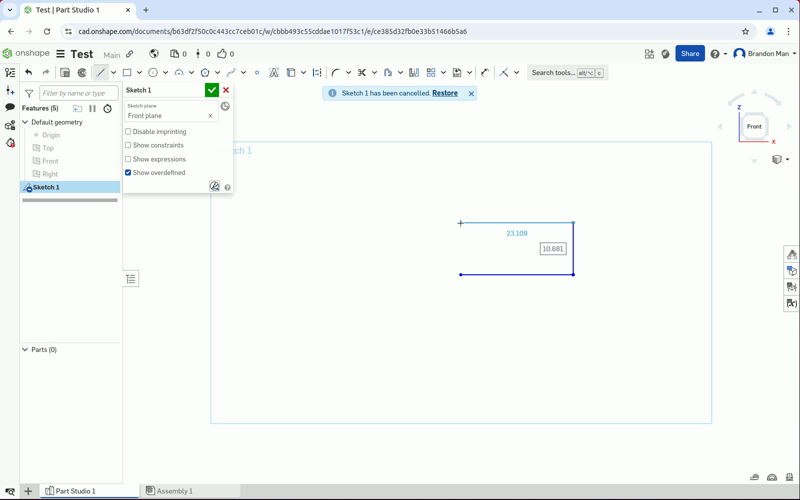
mouse_move(490, 222)
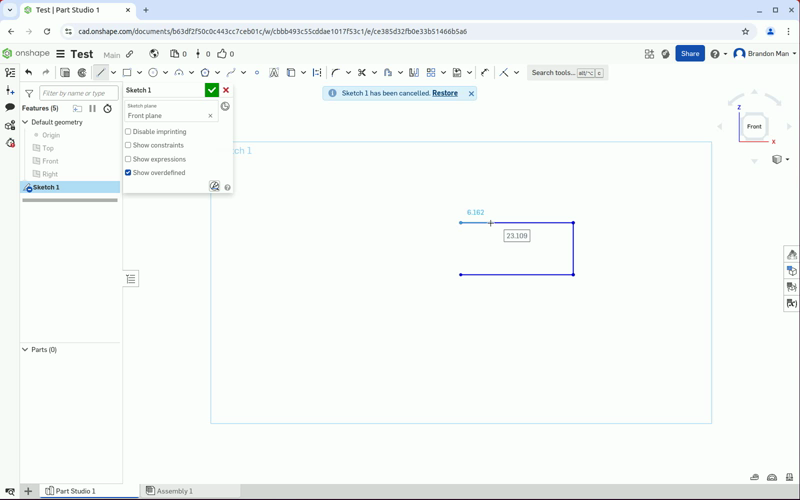
key_down(shift)
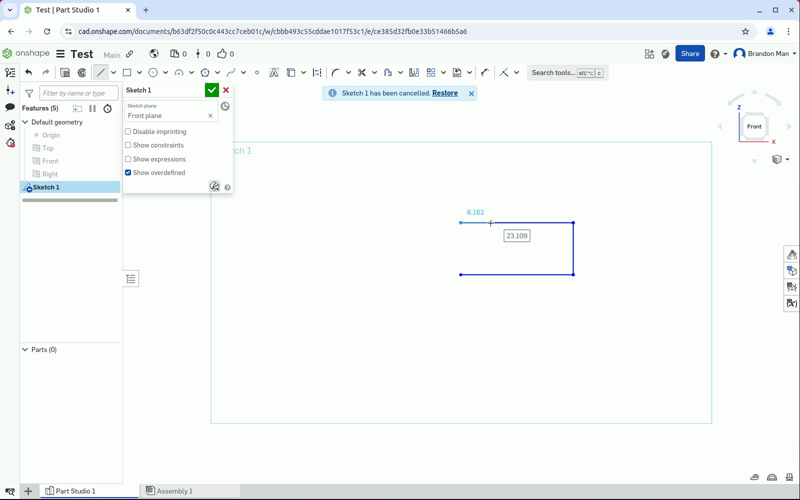
mouse_move(460, 274)
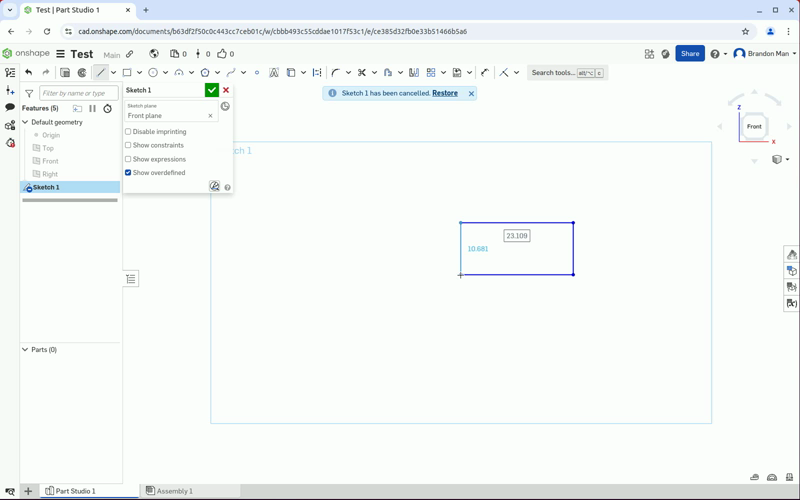
key_up(shift)
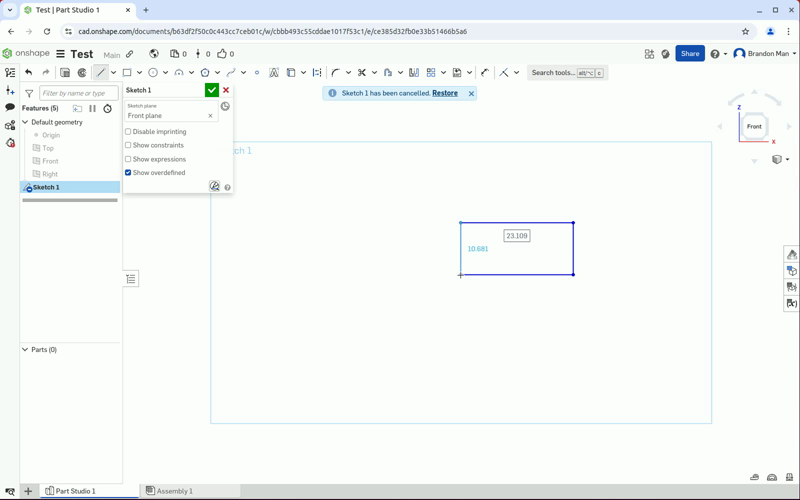
click(460, 274)
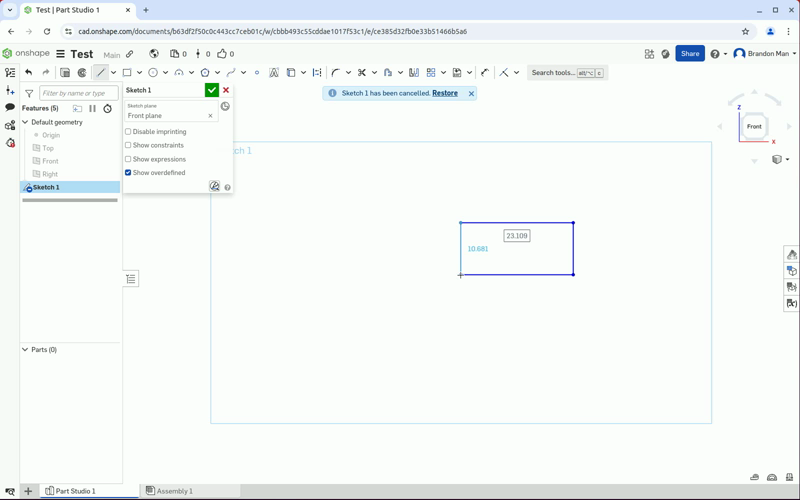
key(esc)
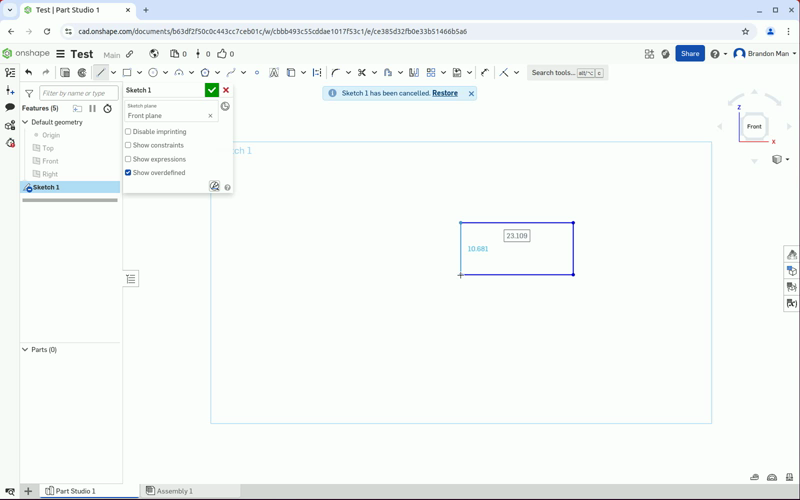
key(l)
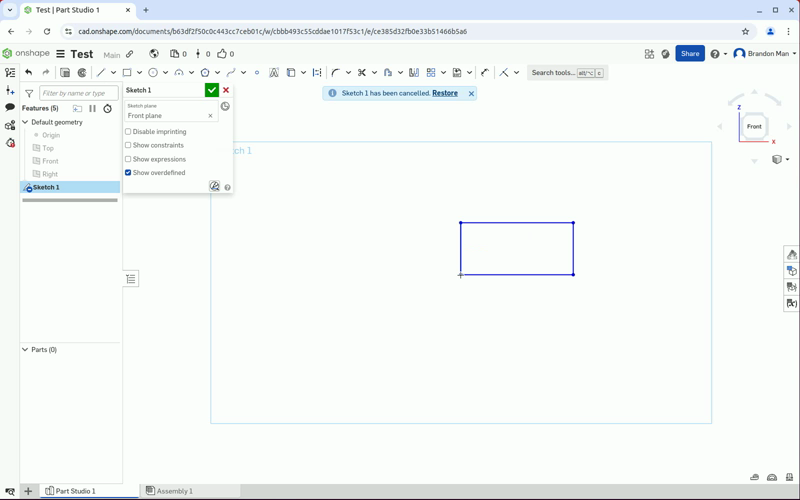
key_down(shift)
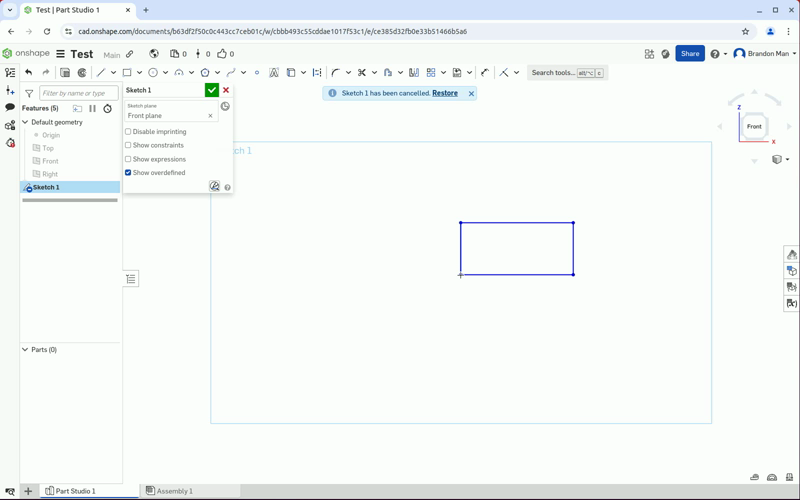
mouse_move(470, 266)
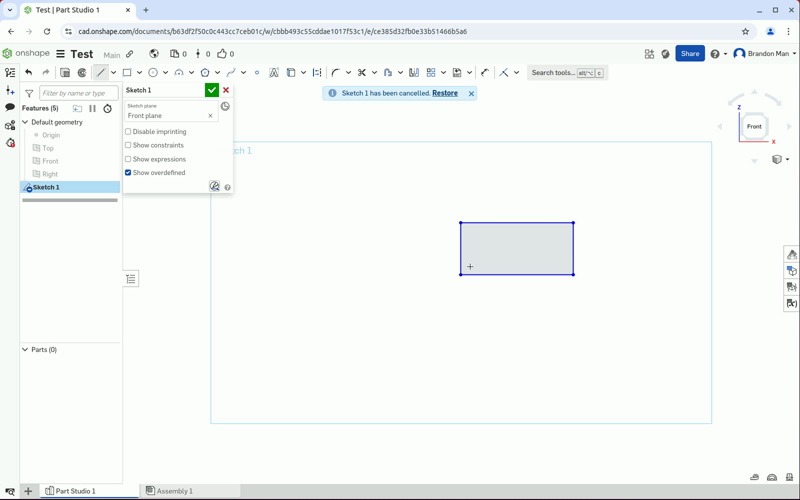
click(470, 266)
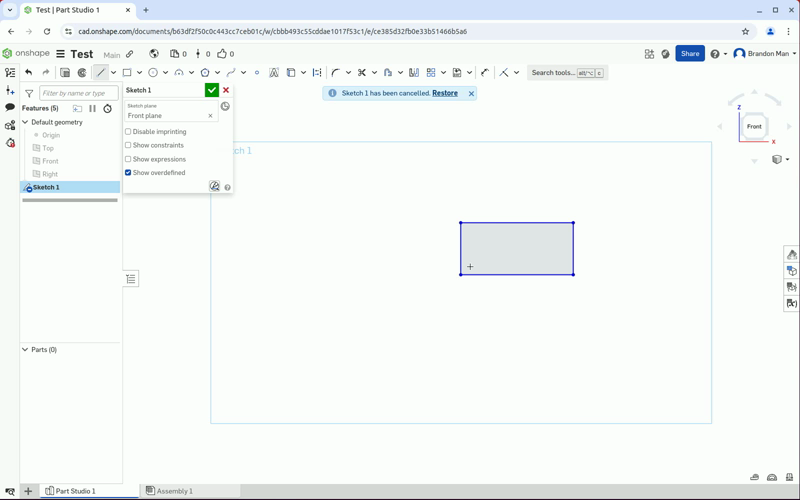
key_up(shift)
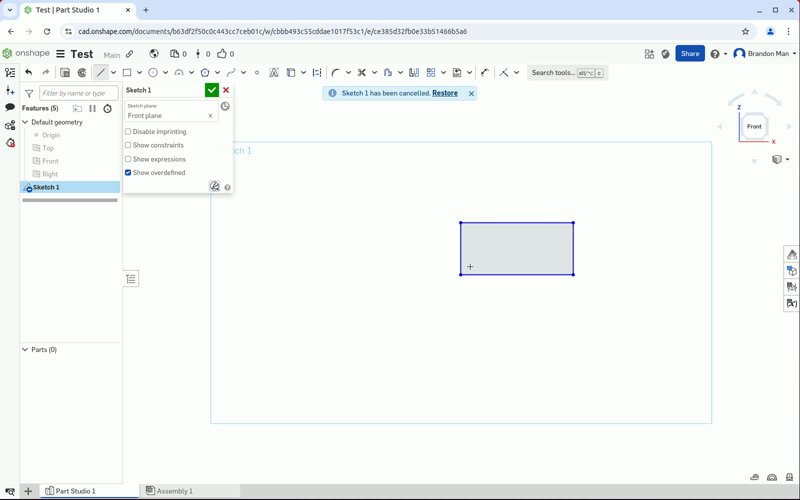
key_down(shift)
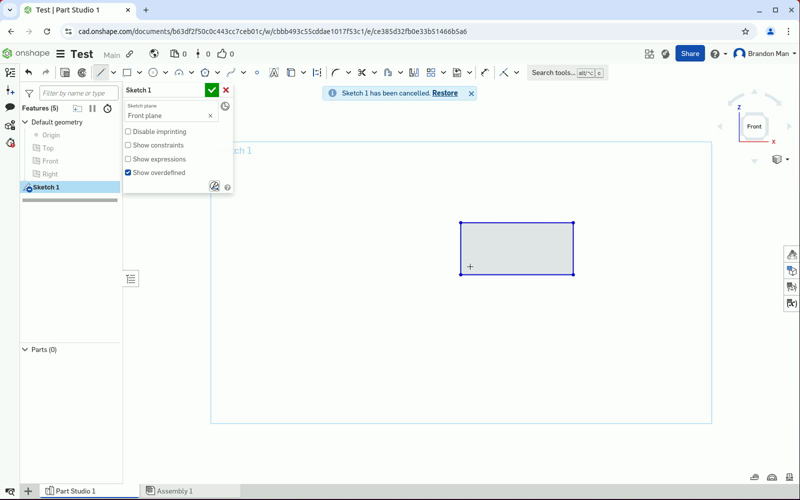
mouse_move(564, 266)
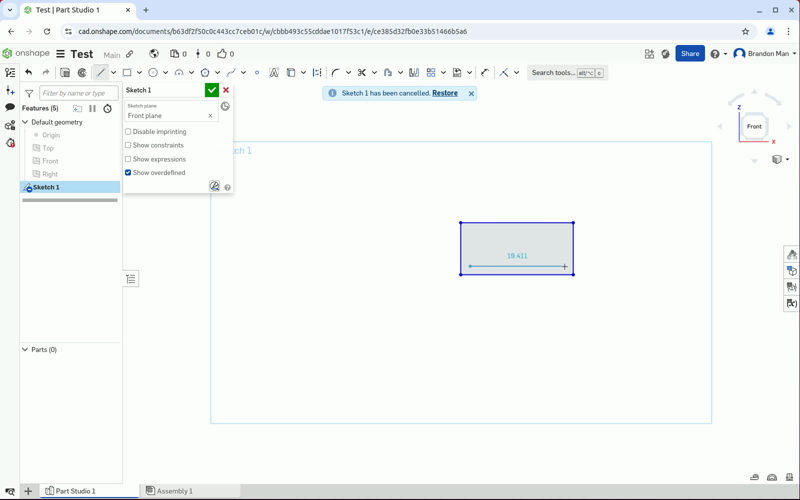
click(564, 266)
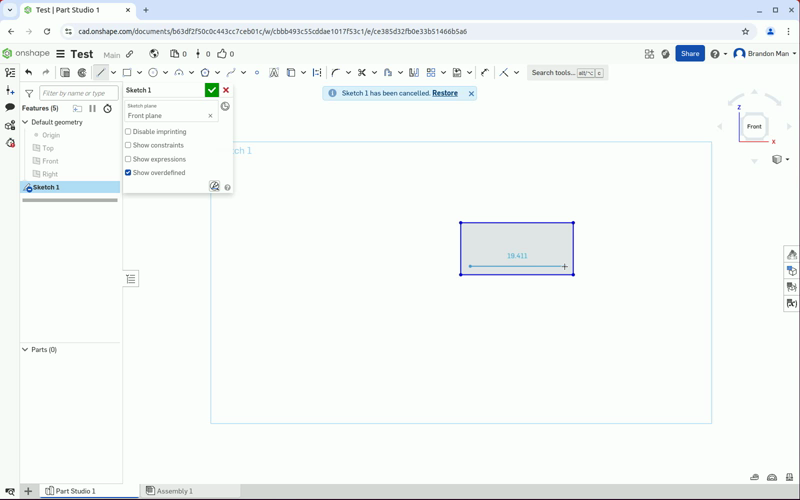
key_up(shift)
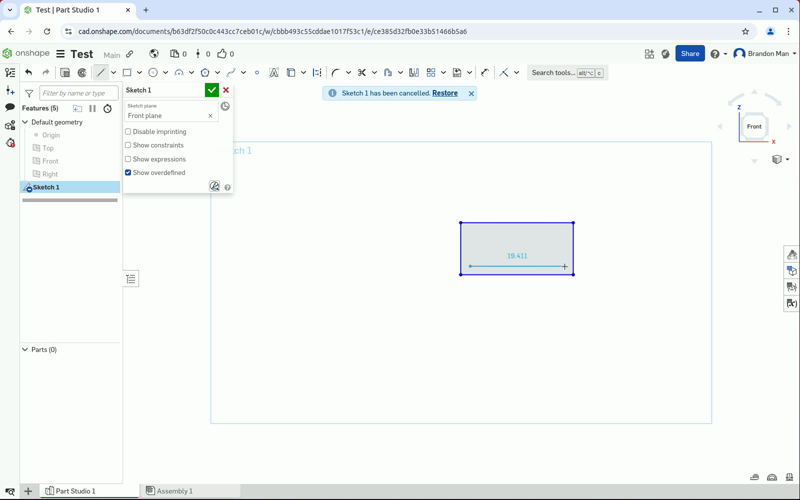
key_down(shift)
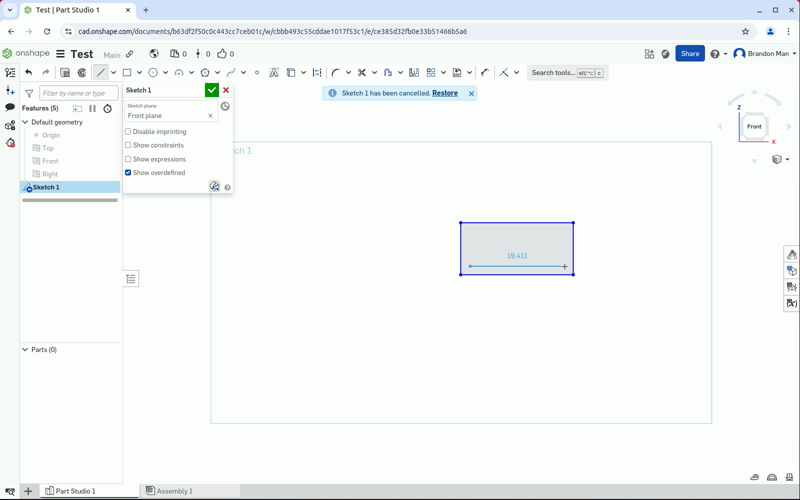
mouse_move(589, 266)
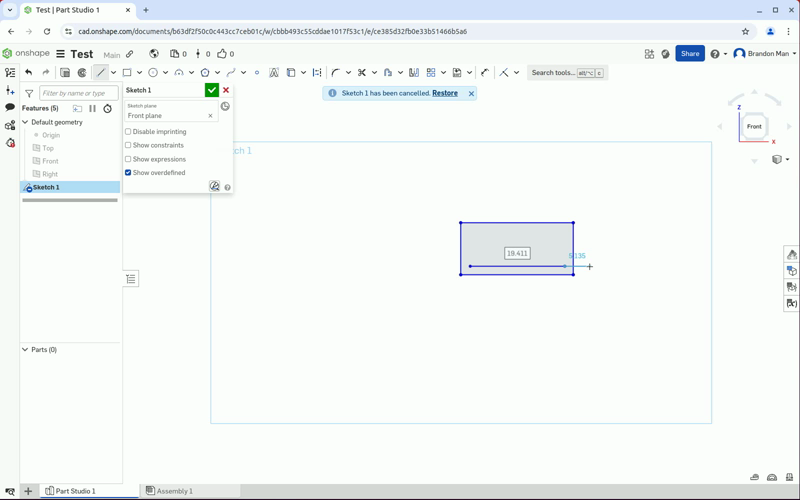
mouse_move(564, 230)
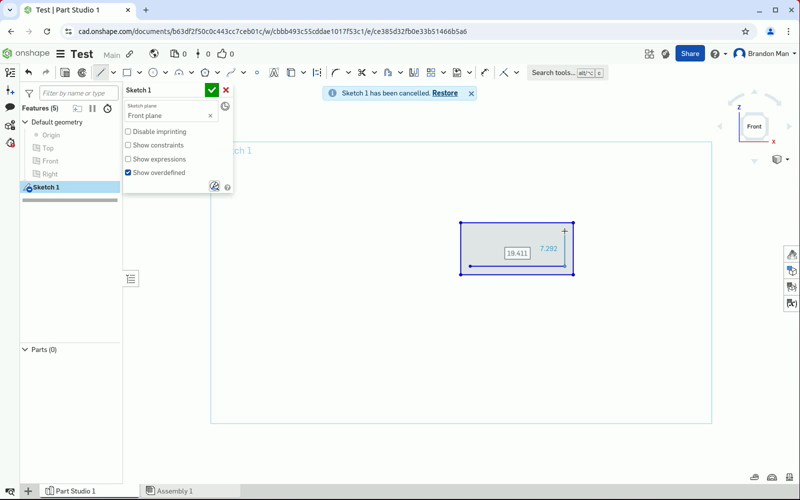
click(564, 230)
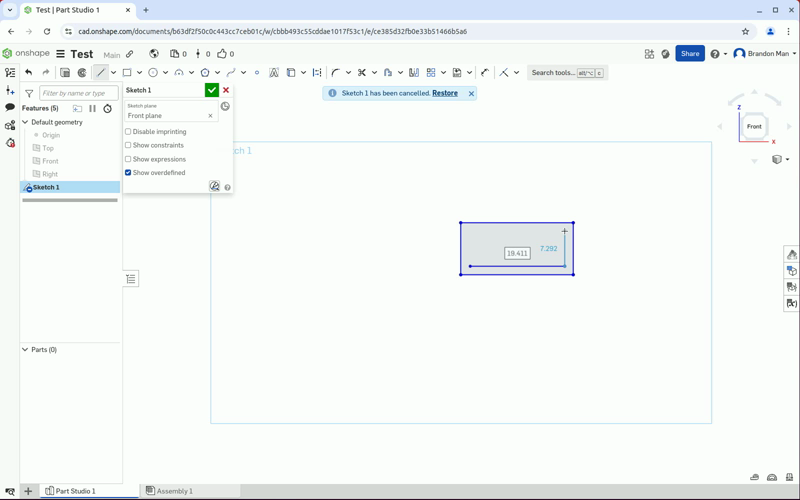
key_up(shift)
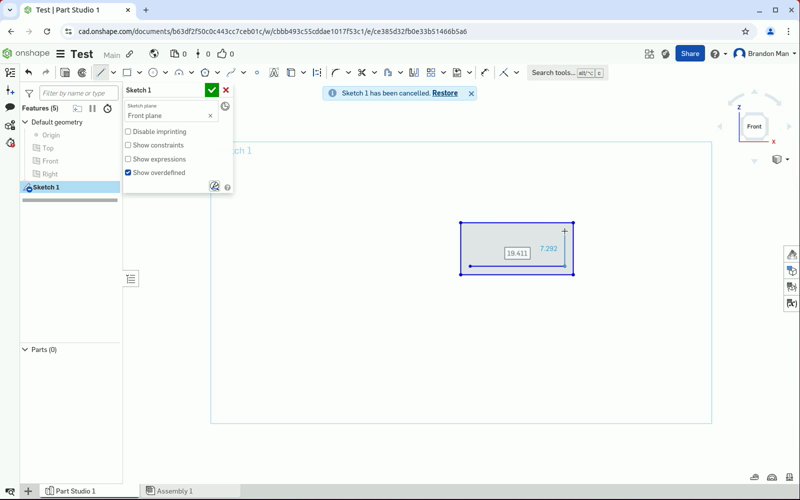
key_down(shift)
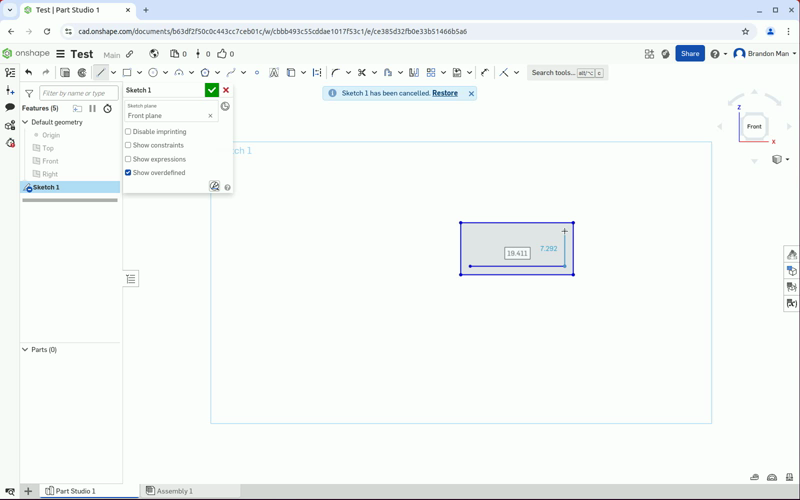
mouse_move(470, 230)
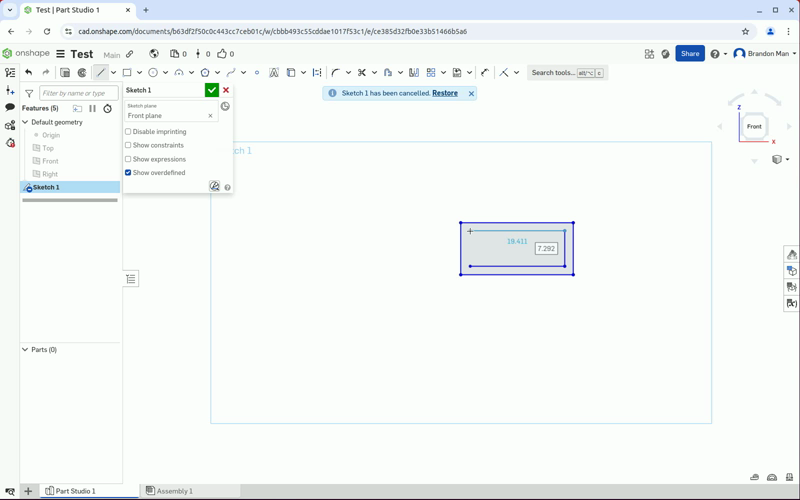
click(470, 230)
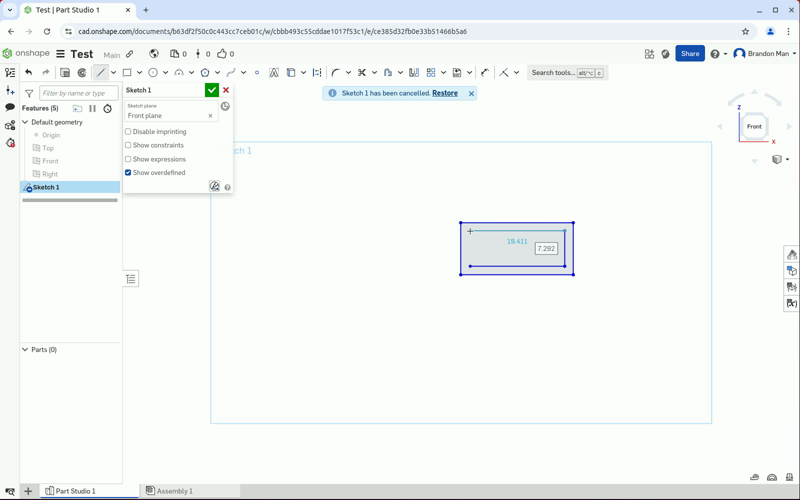
key_up(shift)
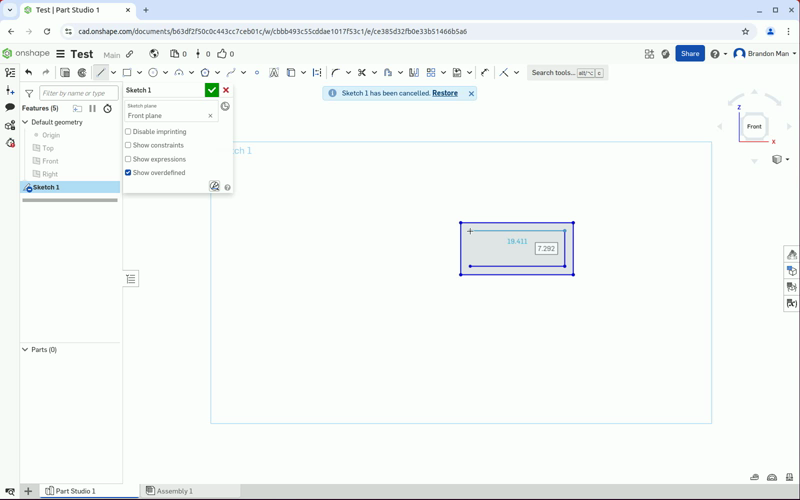
mouse_move(500, 230)
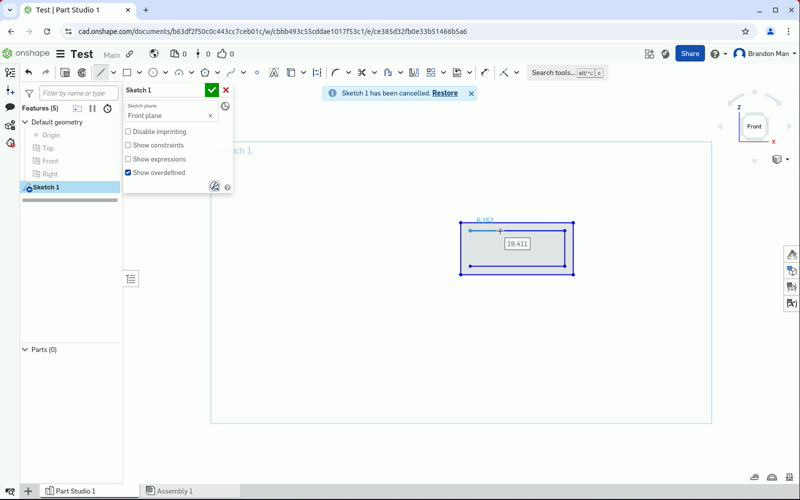
key_down(shift)
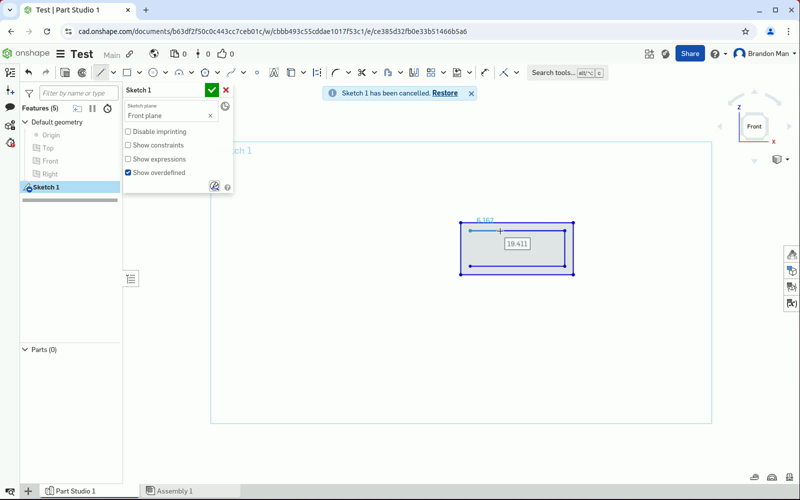
mouse_move(470, 266)
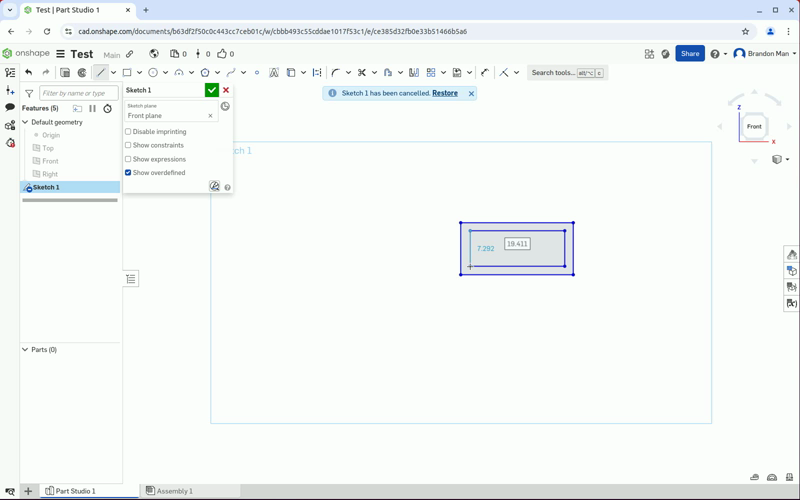
key_up(shift)
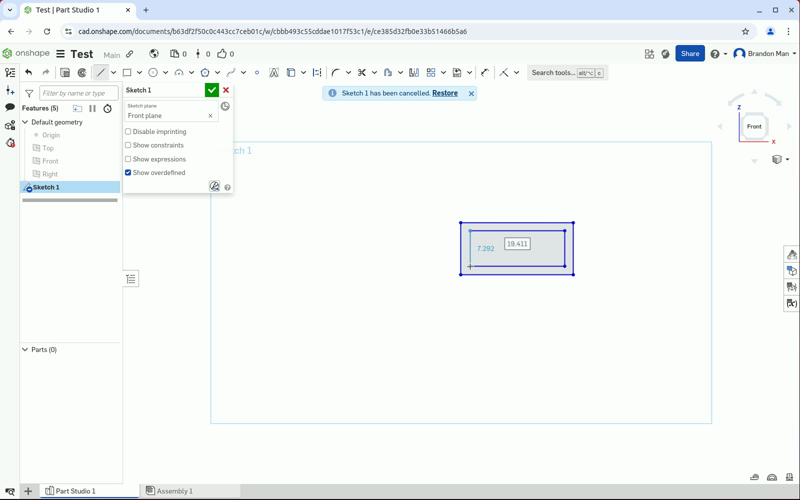
click(470, 266)
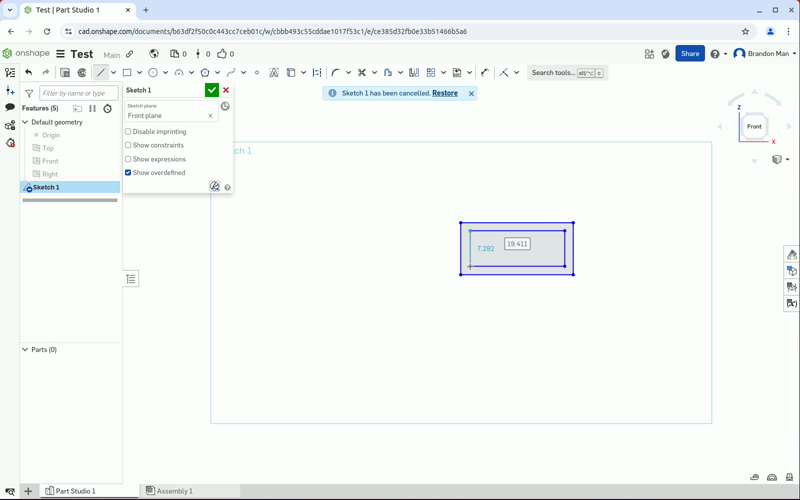
key(esc)
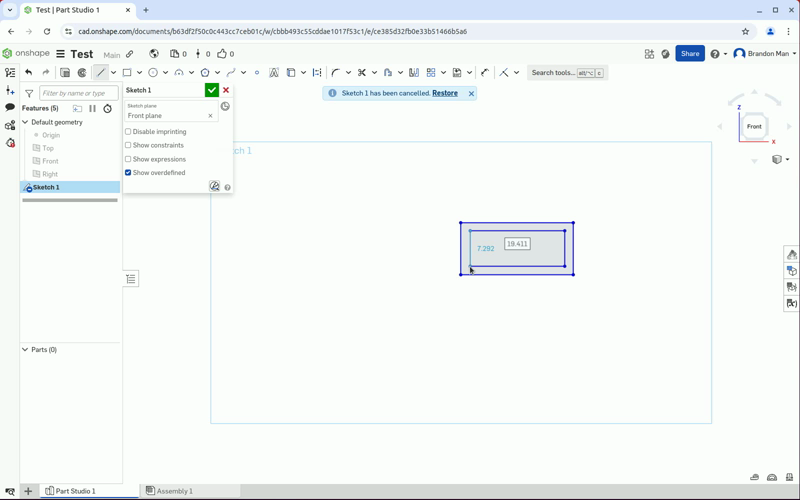
mouse_move(520, 224)
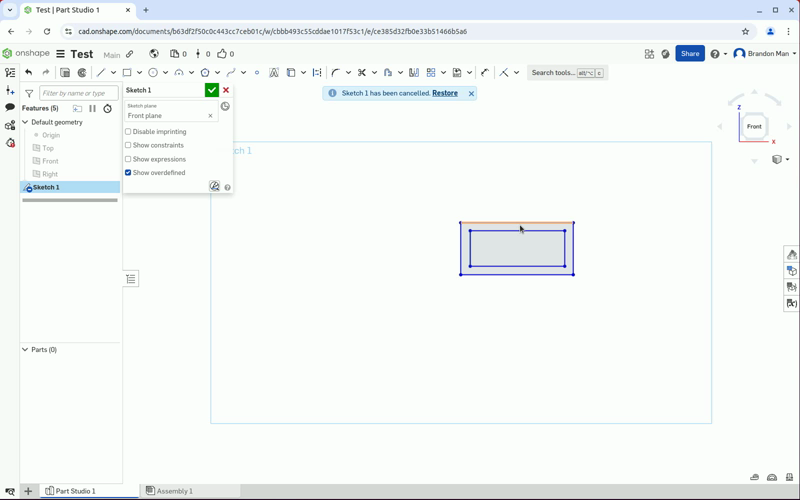
click(520, 224)
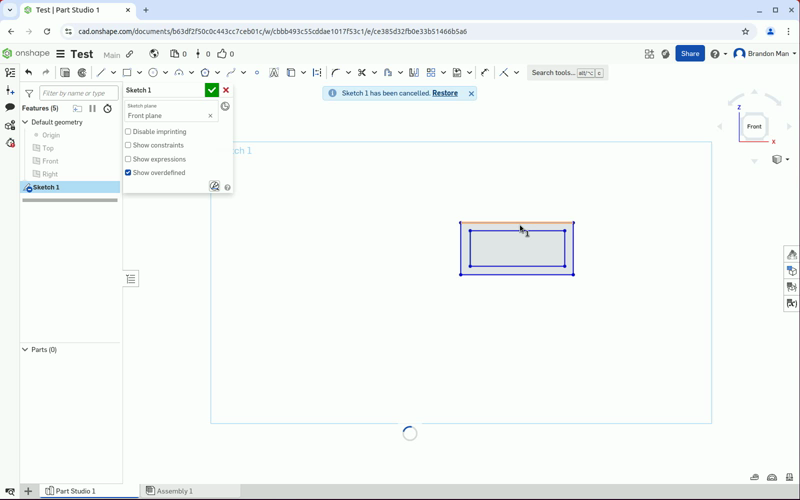
mouse_move(73, 352)
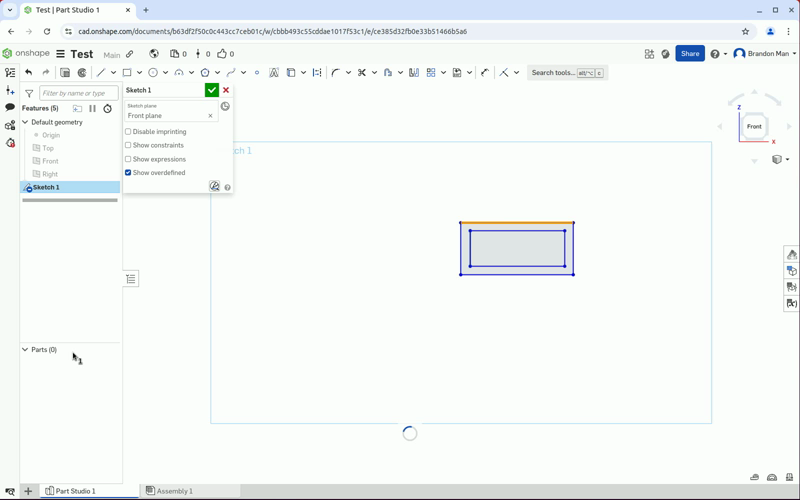
key(shift+y)
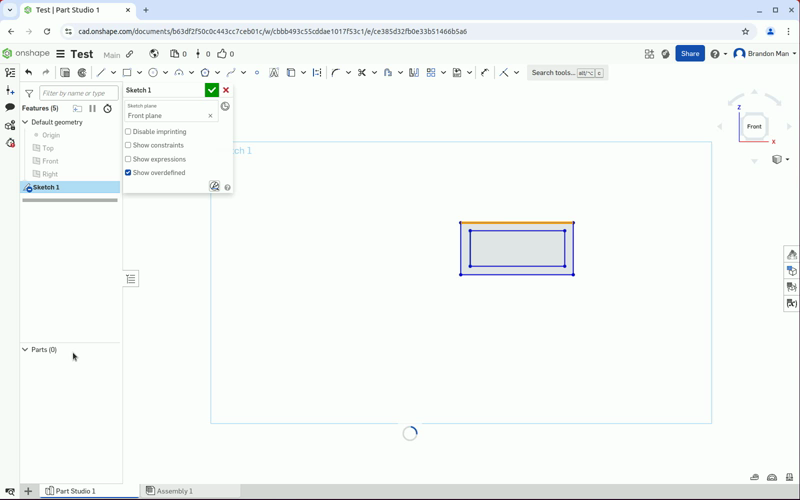
key(shift+e)
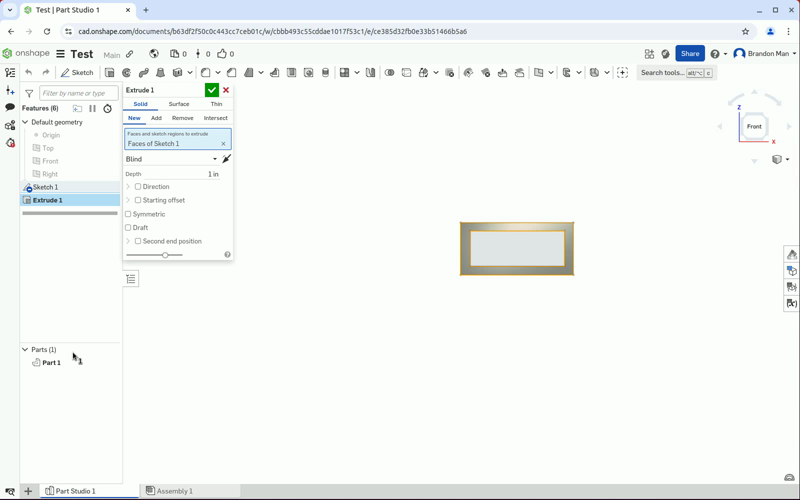
mouse_move(143, 106)
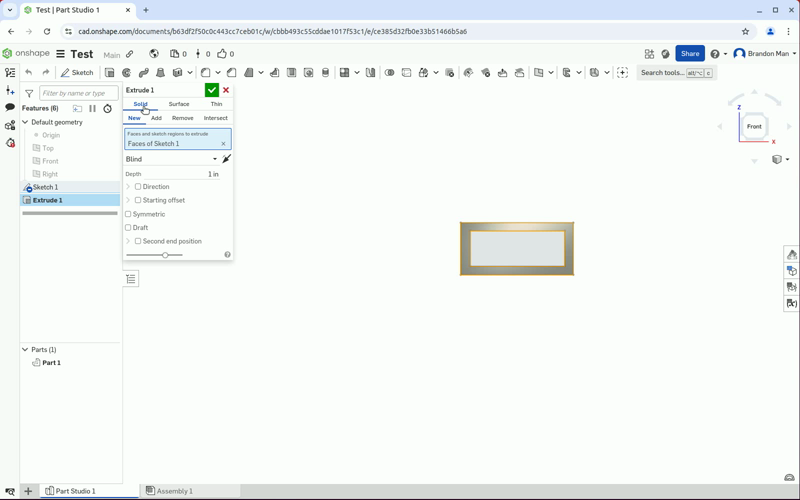
click(143, 106)
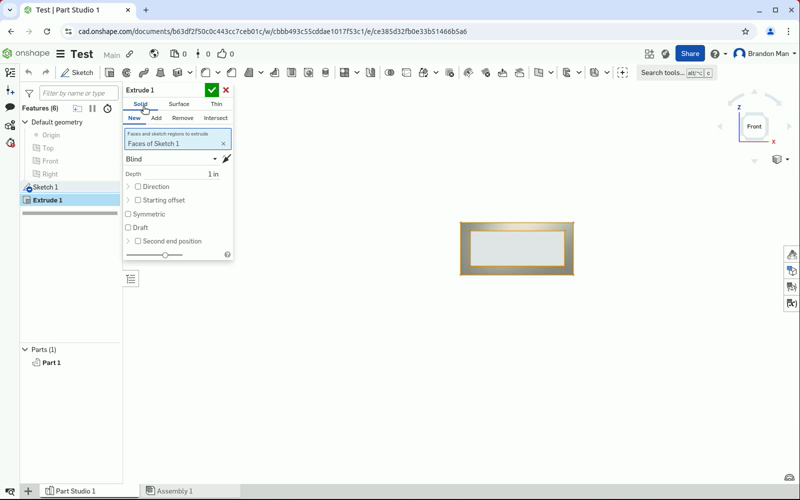
mouse_move(137, 120)
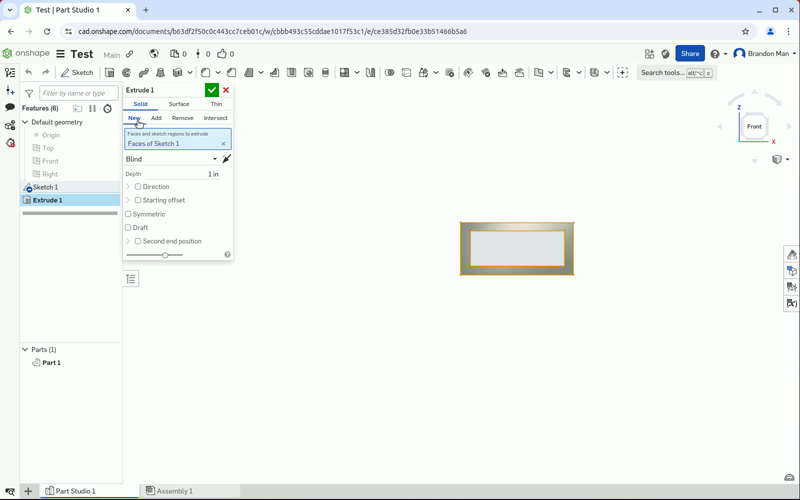
click(137, 120)
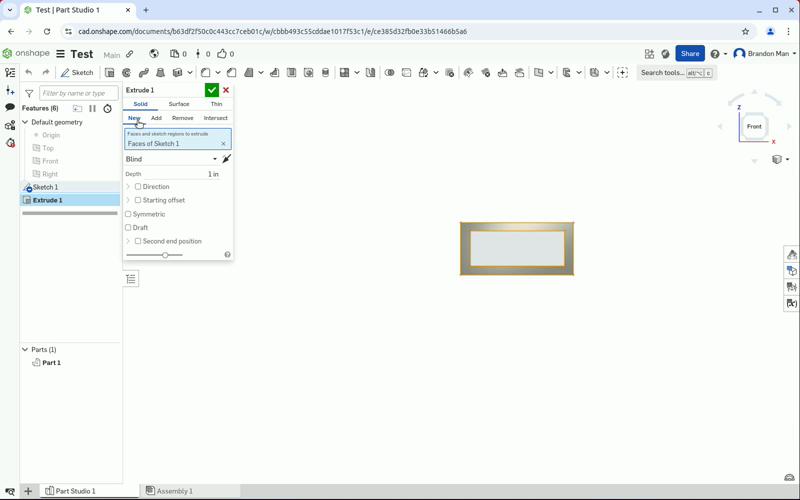
key(tab, 4)
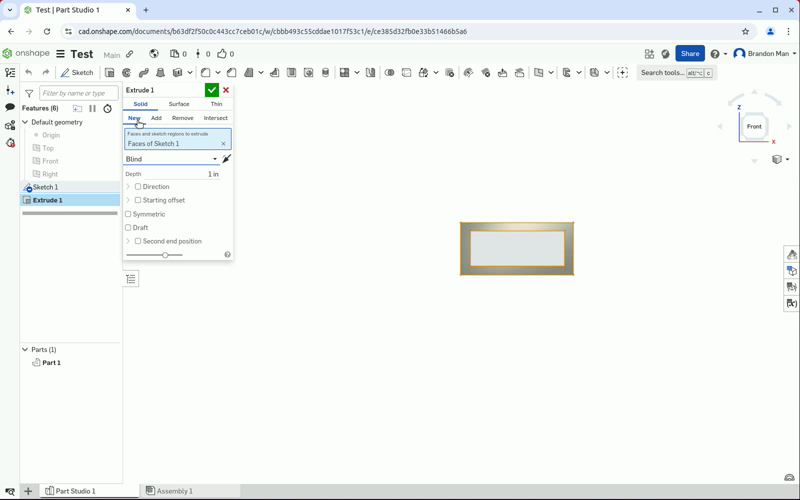
text(1.926)
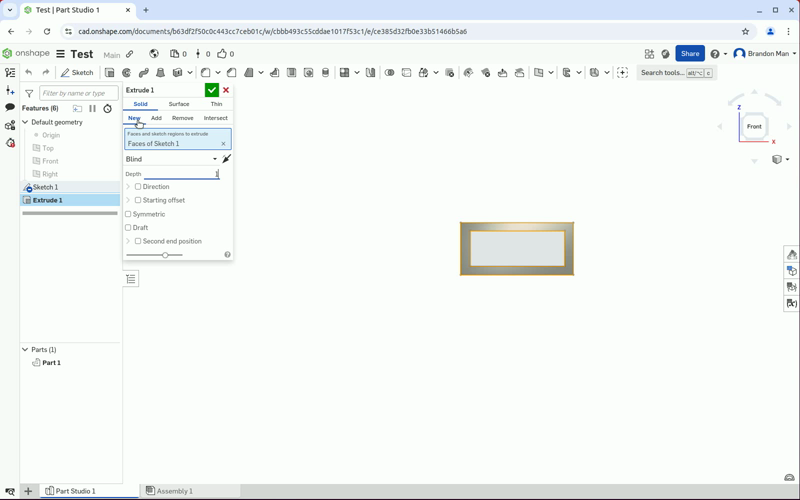
key(enter)
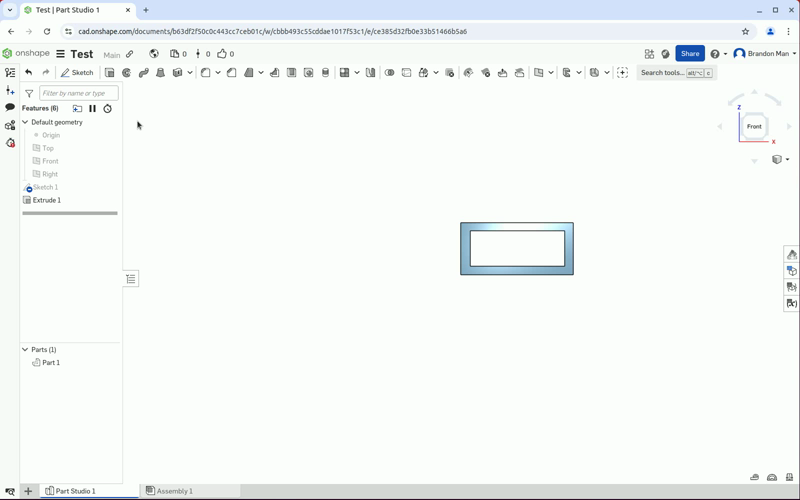
key(shift+h)
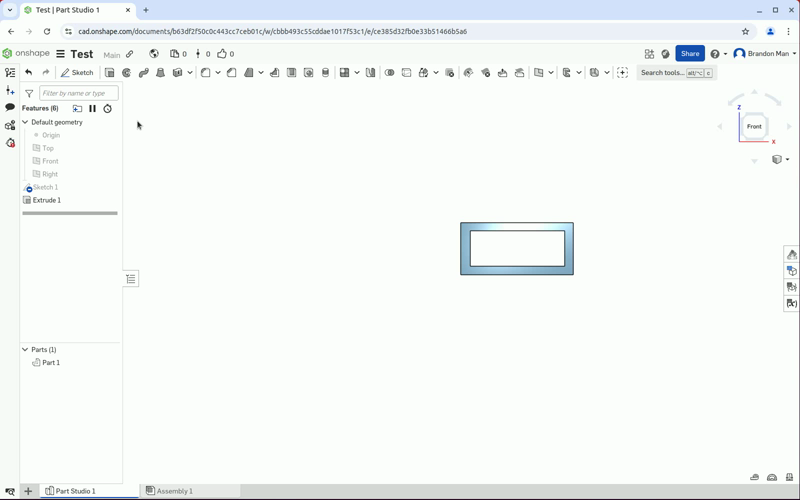
key(shift+h)
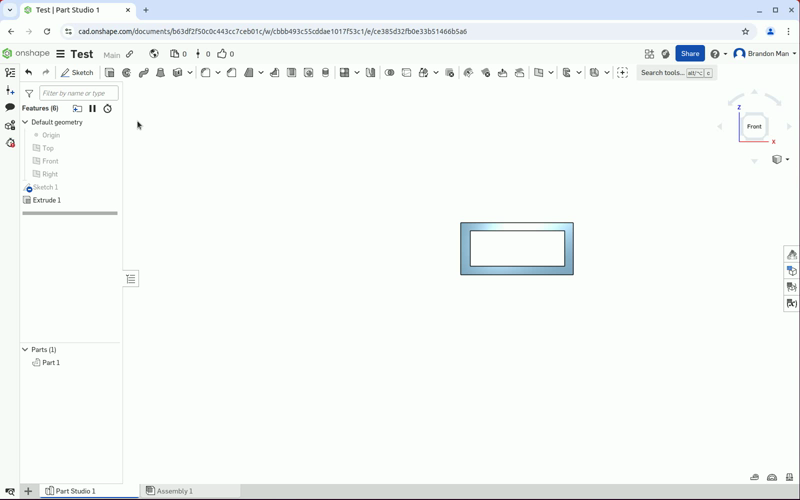
mouse_move(73, 189)
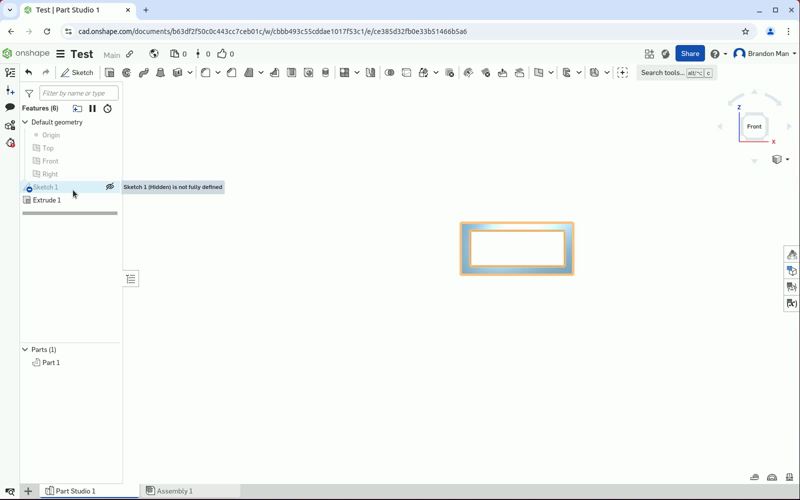
click(73, 189)
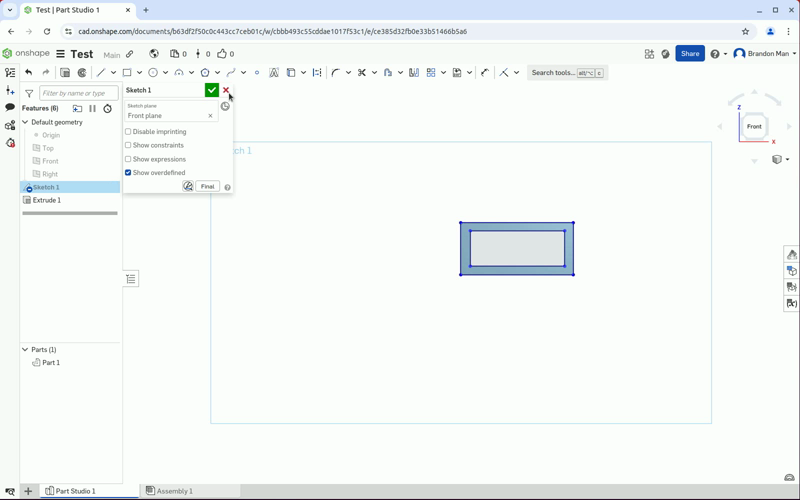
mouse_move(229, 92)
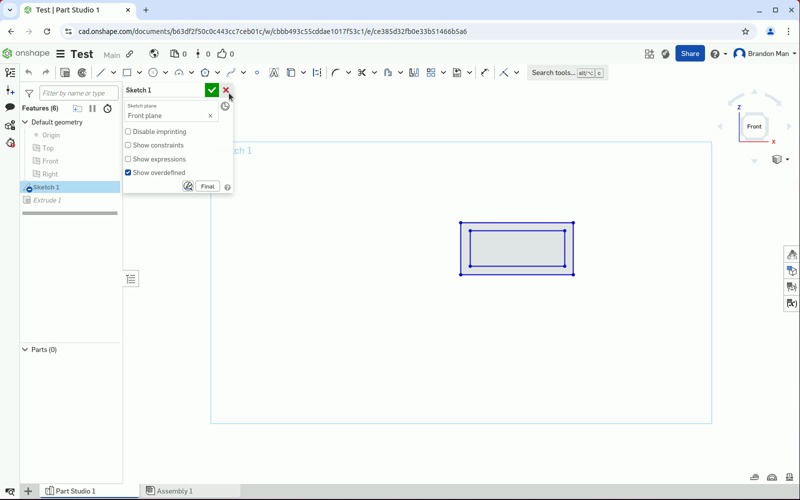
click(229, 92)
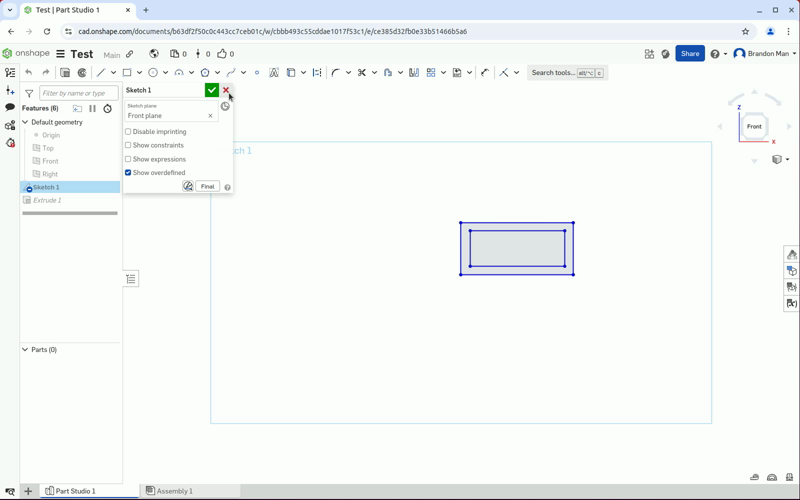
key(shift+s)
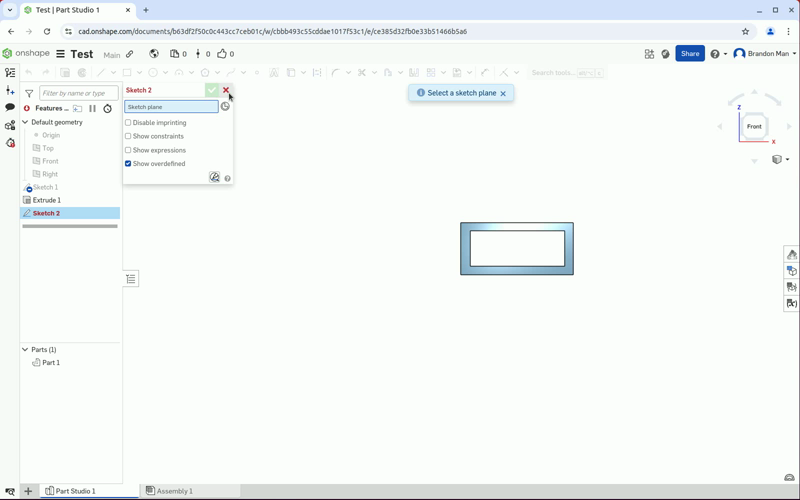
mouse_move(73, 163)
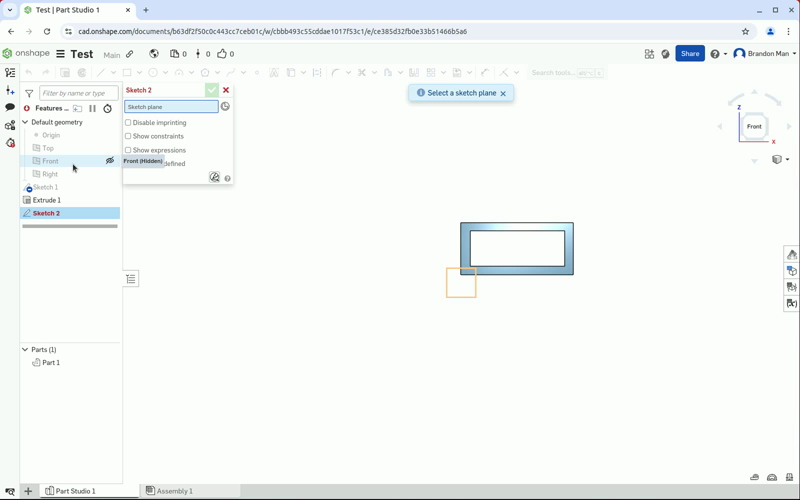
click(73, 163)
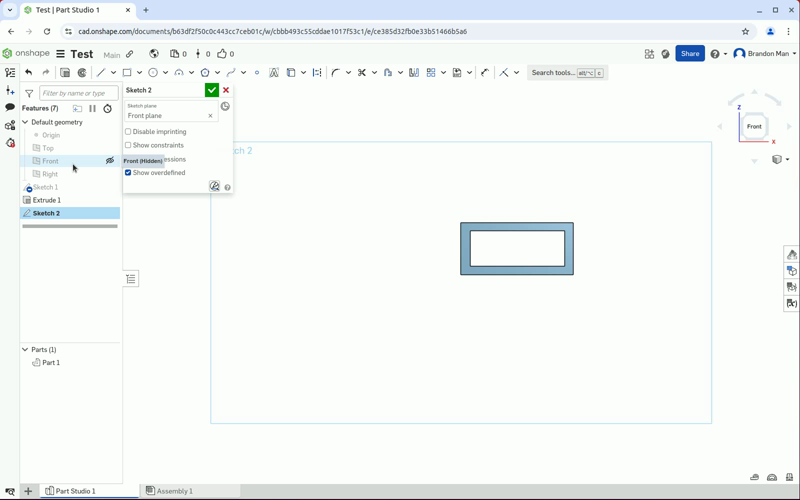
mouse_move(73, 352)
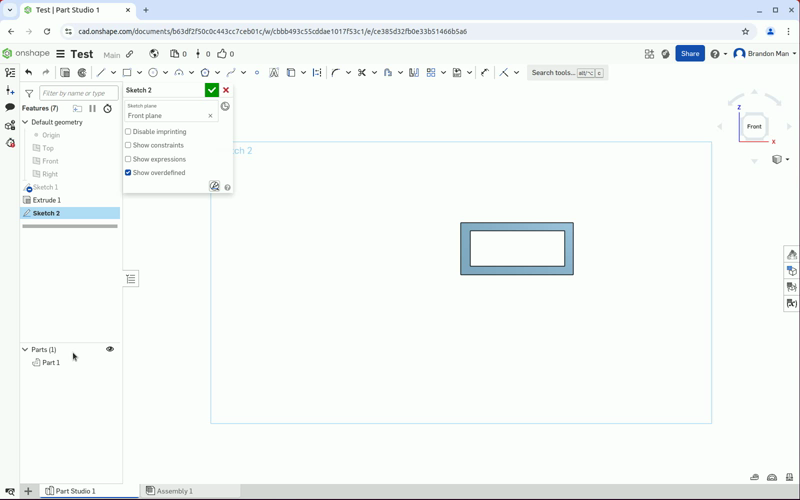
key(y)
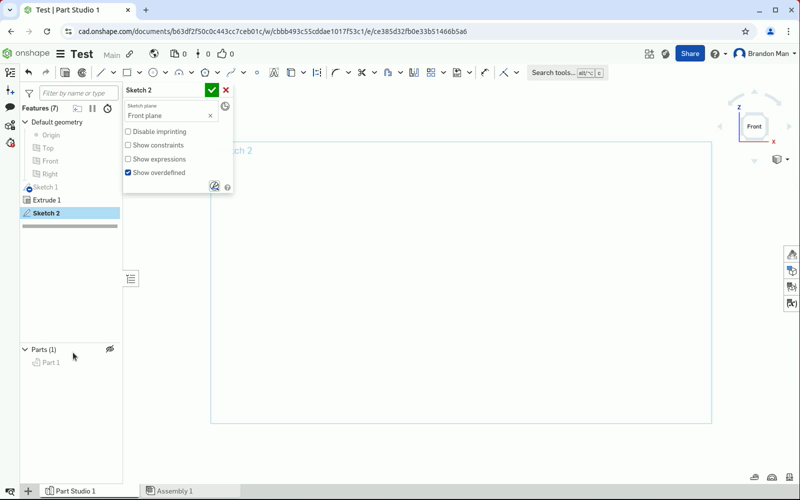
key(l)
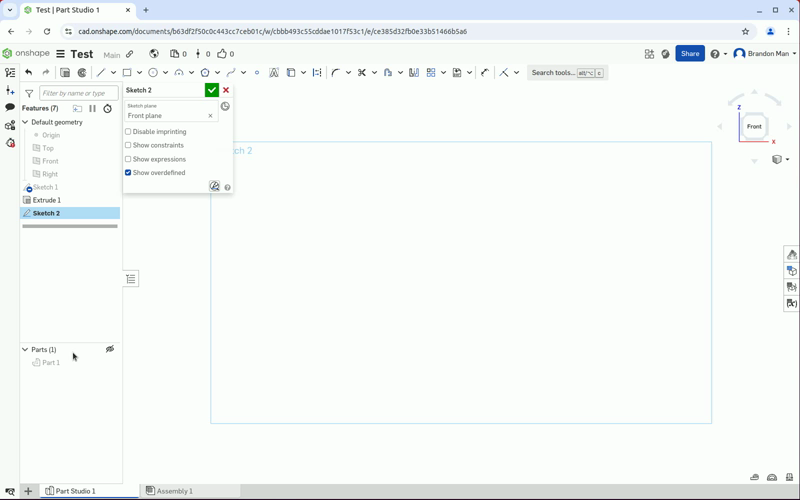
key_down(shift)
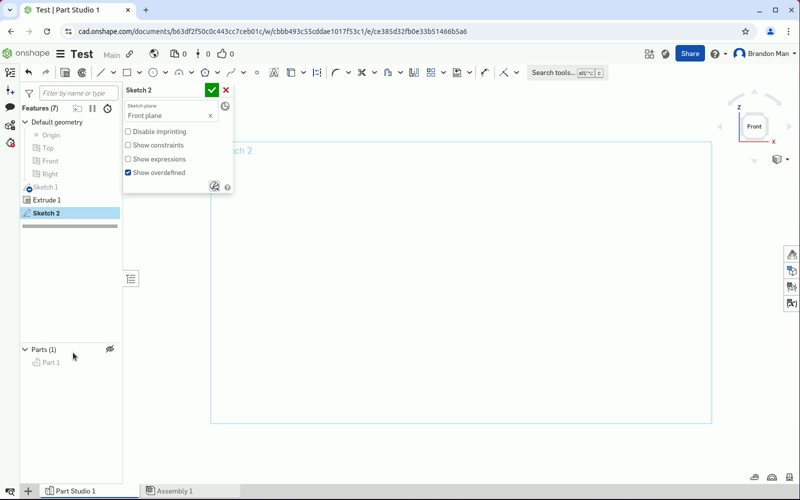
mouse_move(470, 266)
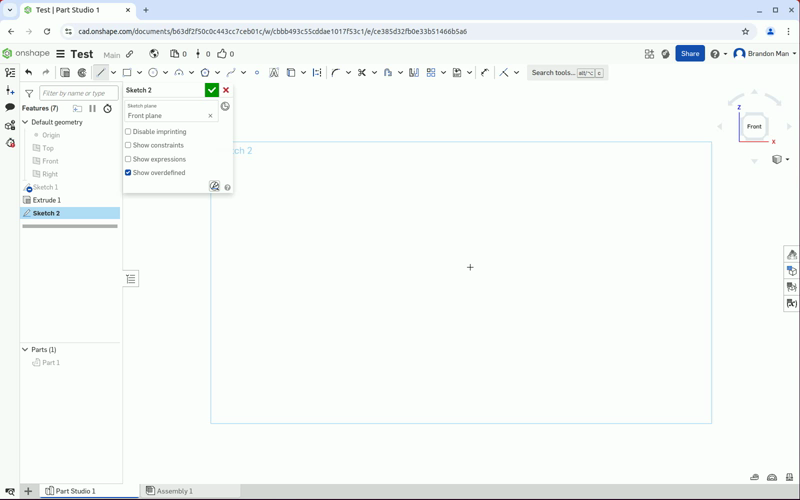
click(470, 266)
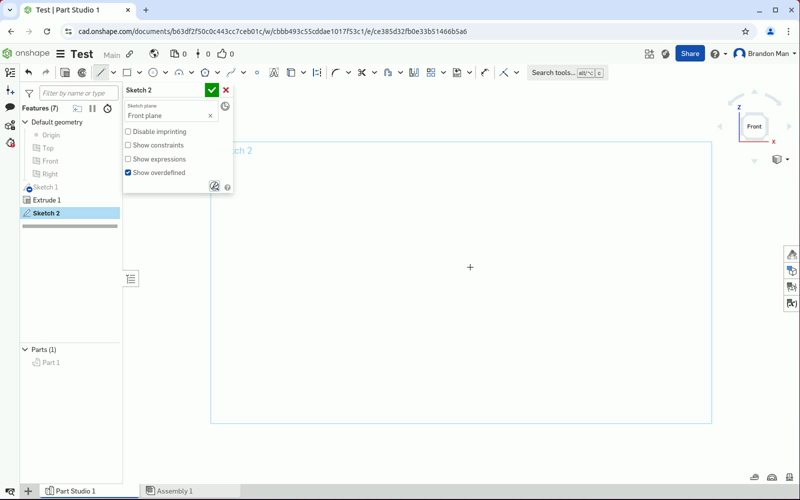
key_up(shift)
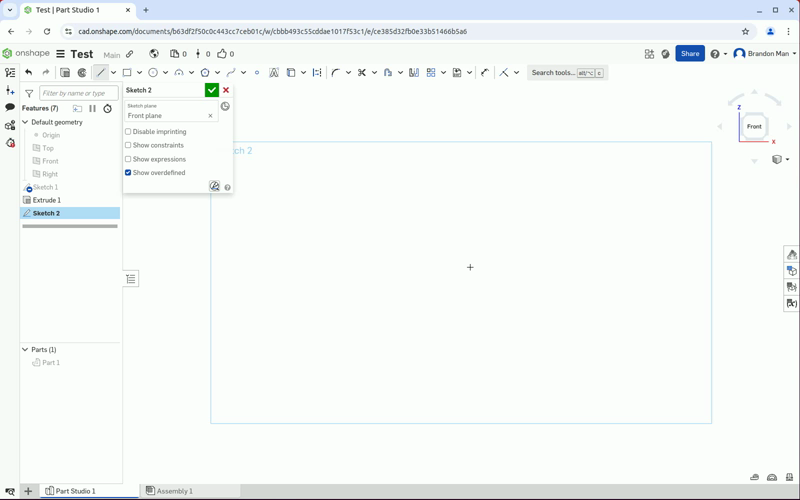
key_down(shift)
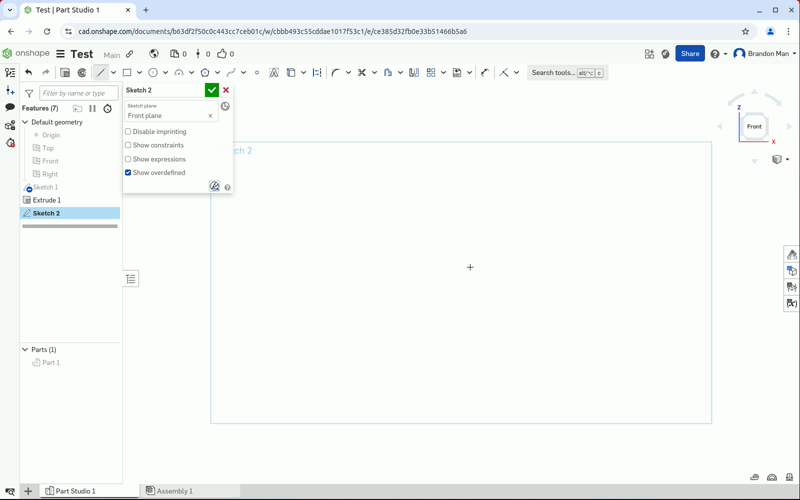
mouse_move(564, 266)
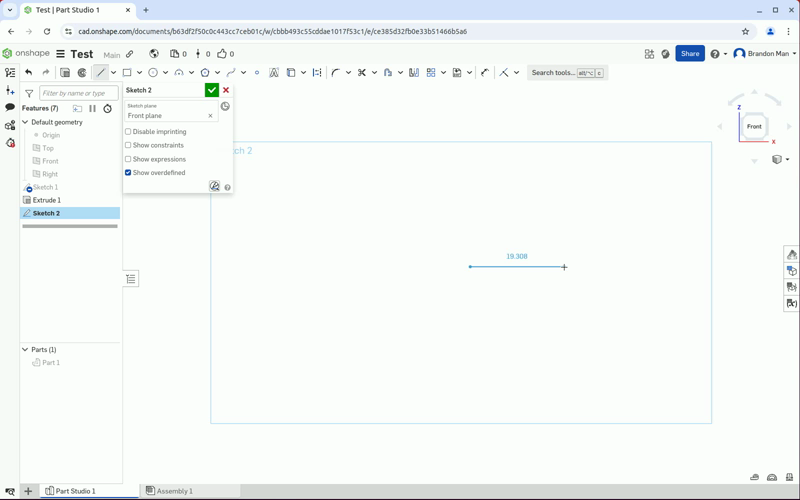
click(564, 266)
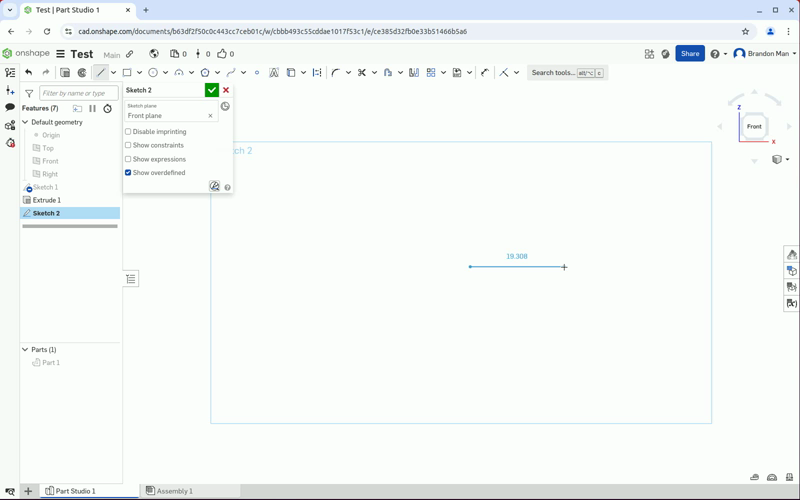
key_up(shift)
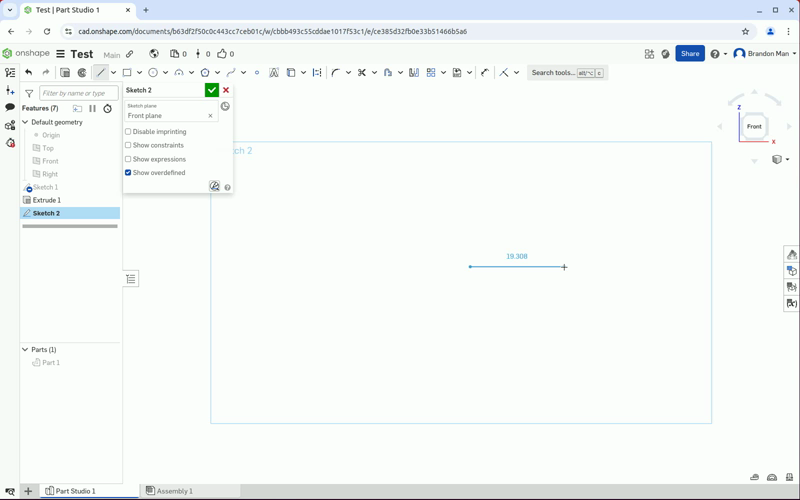
key_down(shift)
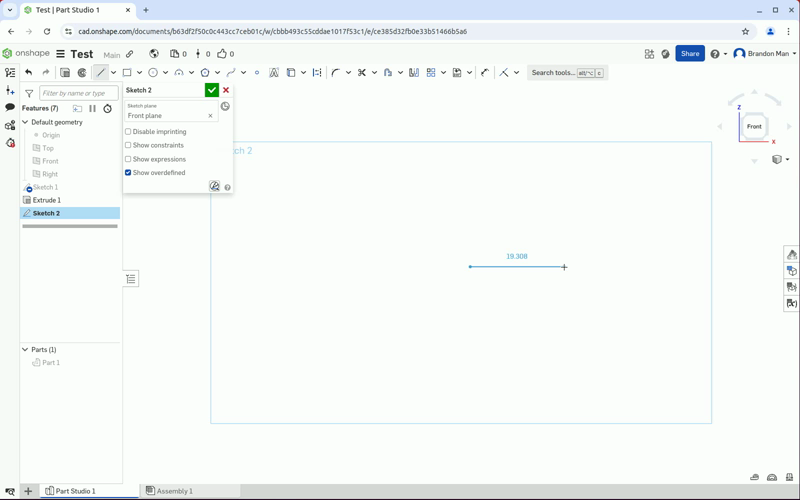
mouse_move(589, 266)
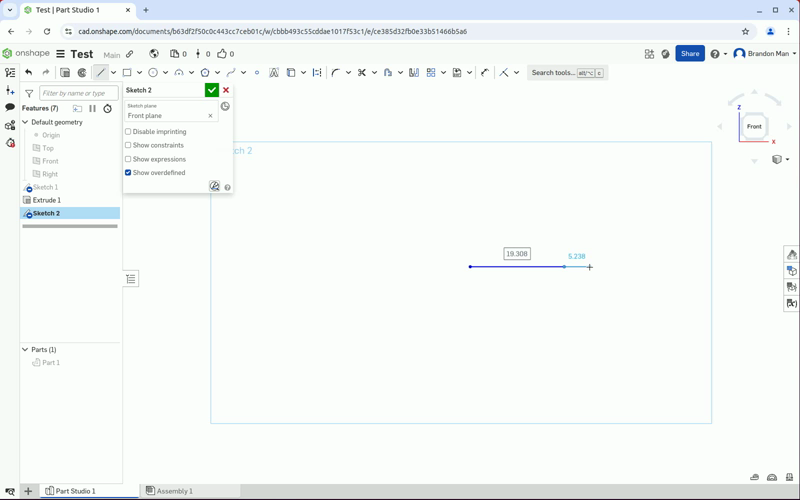
mouse_move(564, 231)
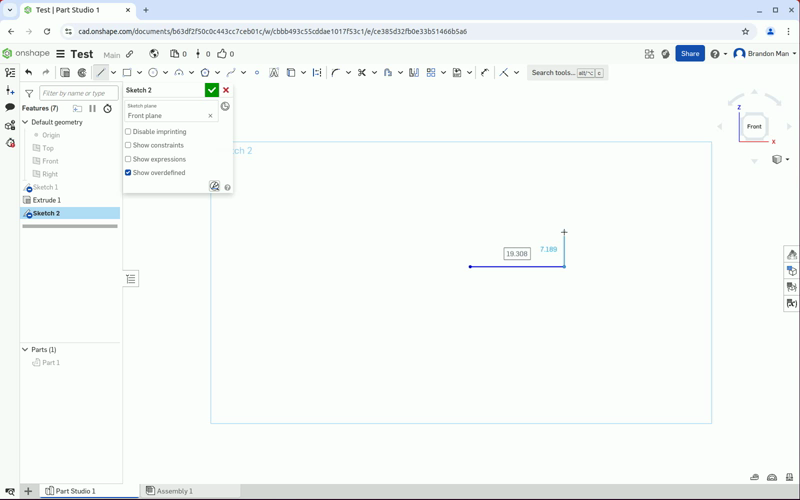
click(564, 231)
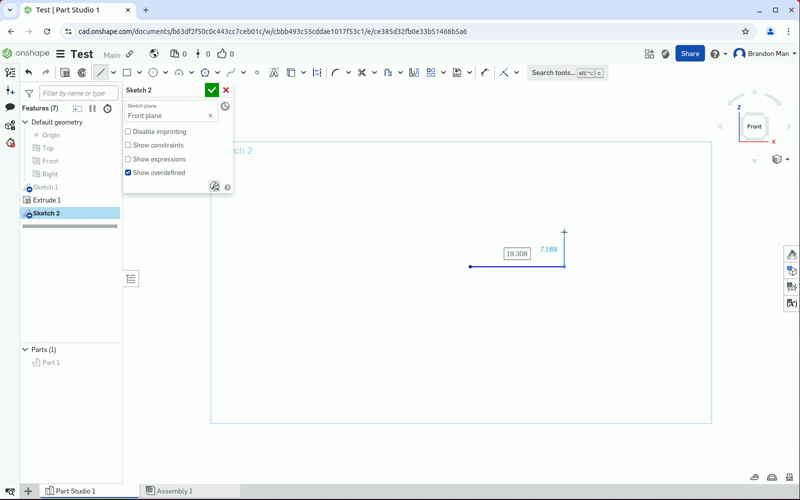
key_up(shift)
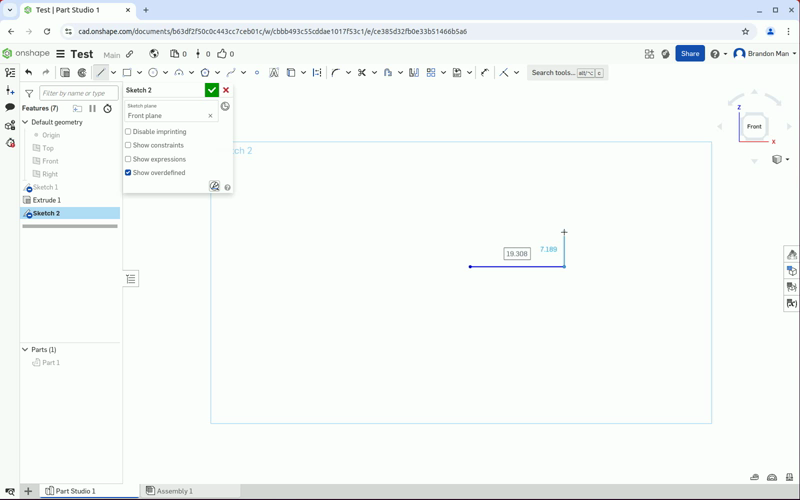
key_down(shift)
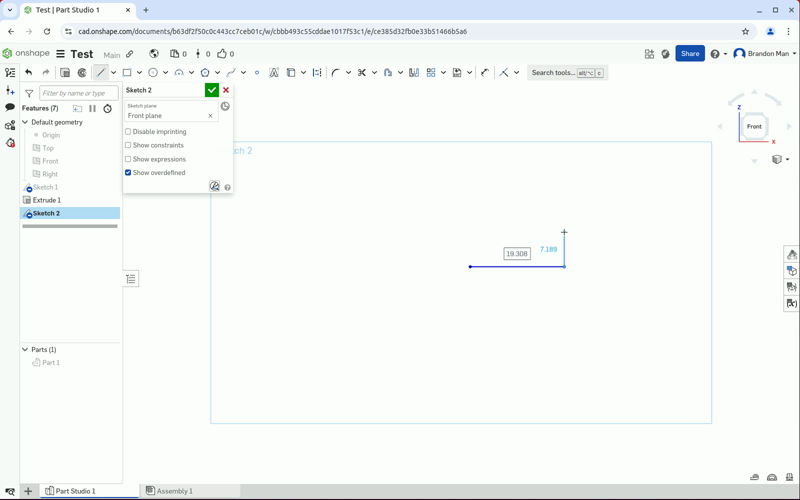
mouse_move(470, 231)
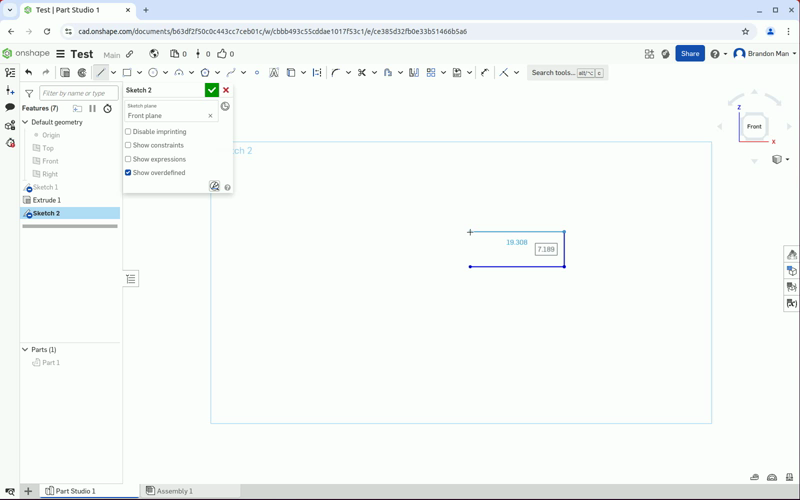
click(470, 231)
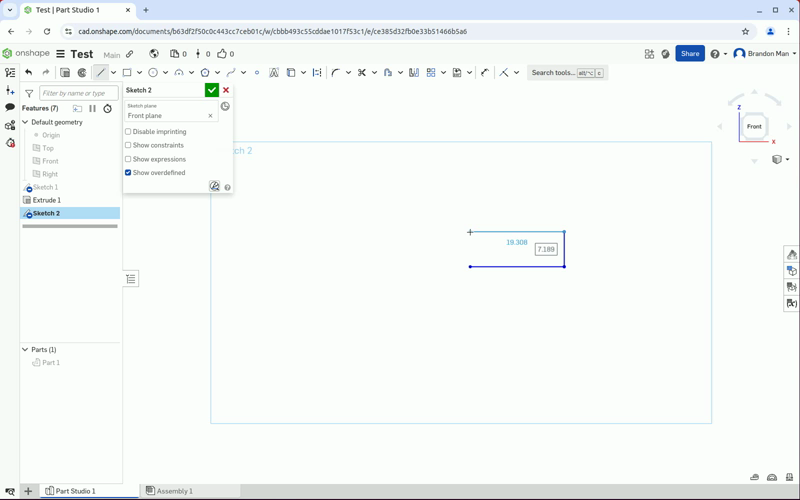
key_up(shift)
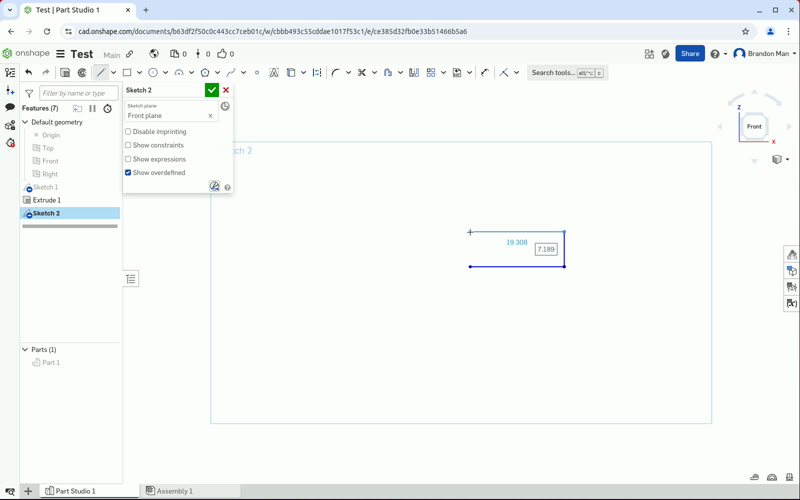
mouse_move(500, 231)
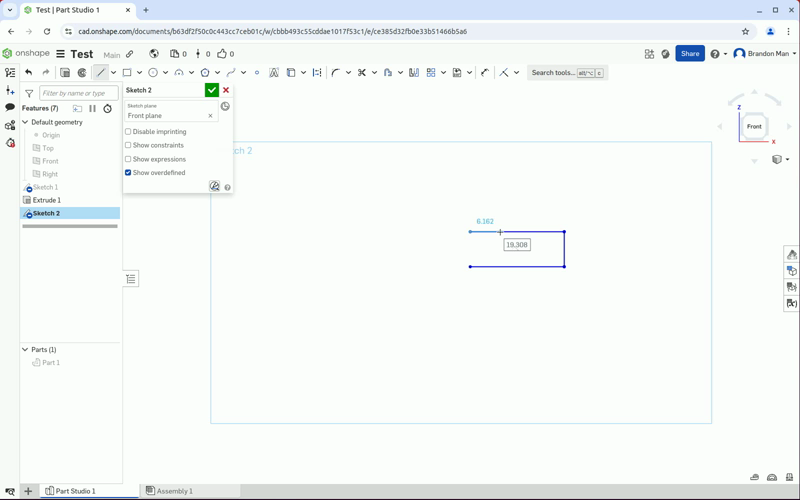
key_down(shift)
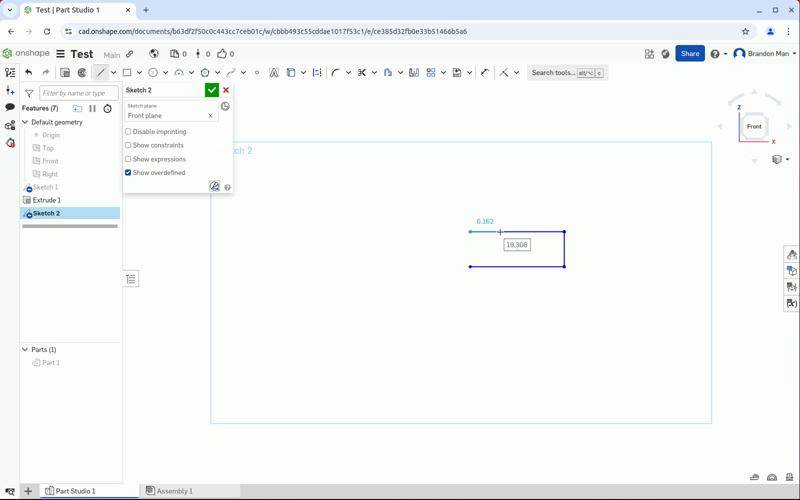
mouse_move(470, 266)
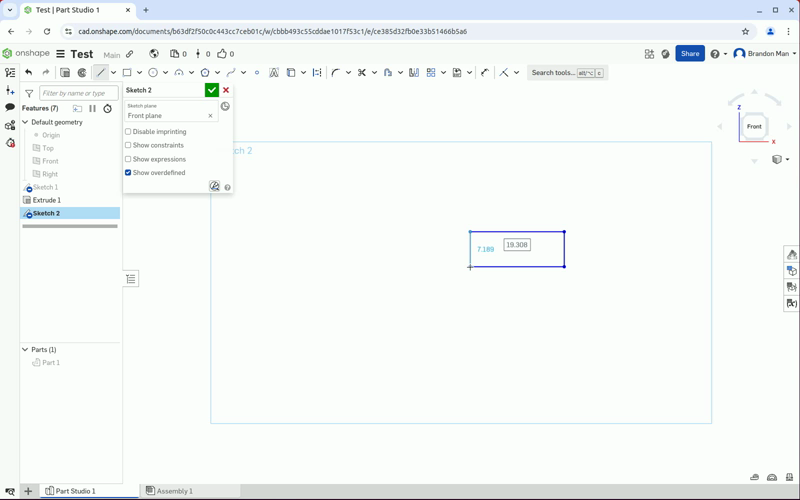
key_up(shift)
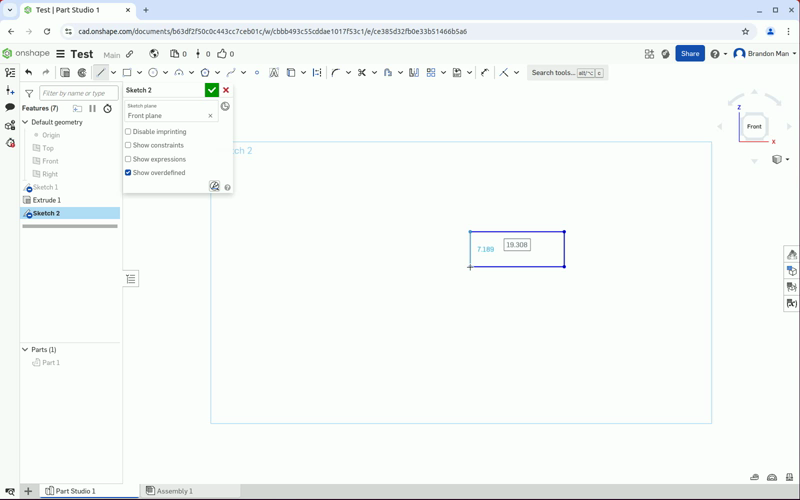
click(470, 266)
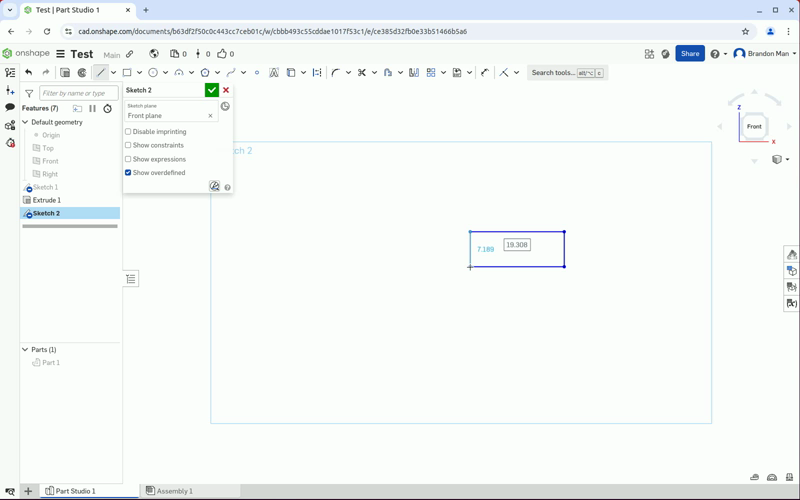
key(esc)
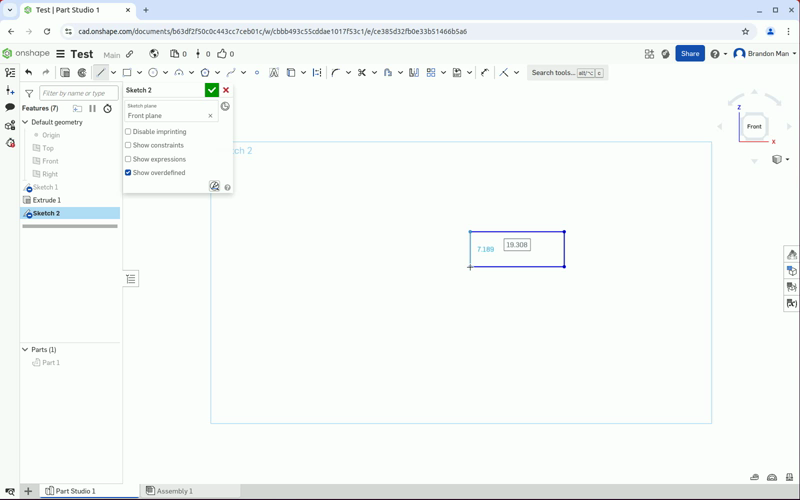
mouse_move(555, 245)
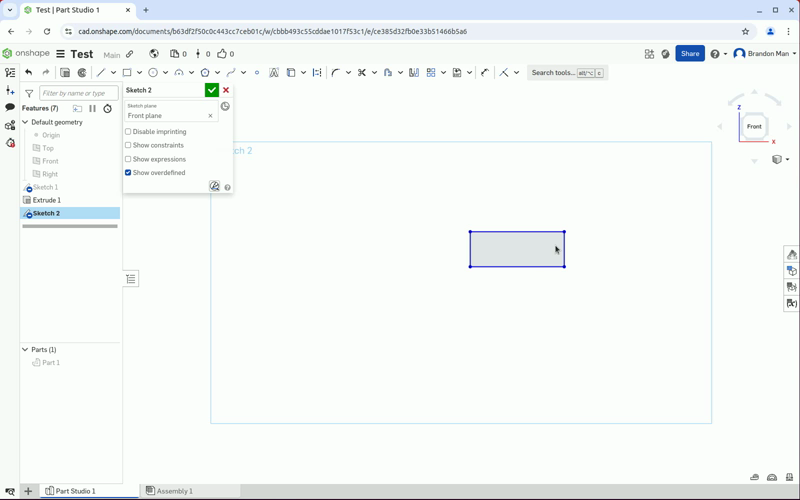
click(555, 245)
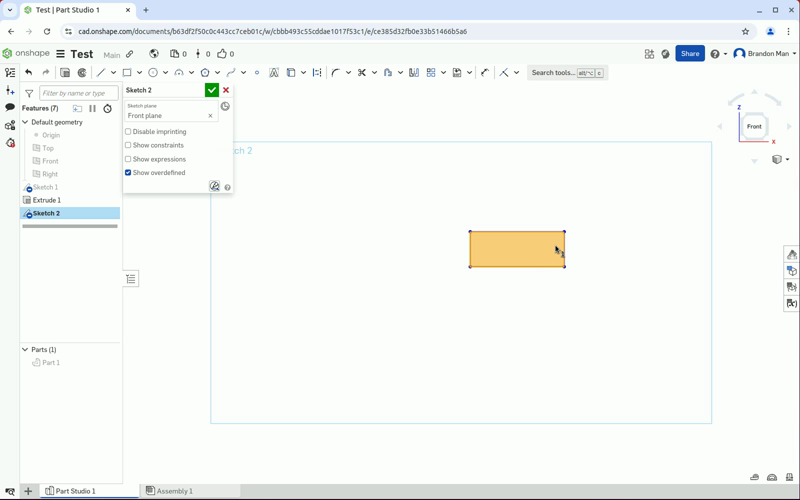
mouse_move(73, 352)
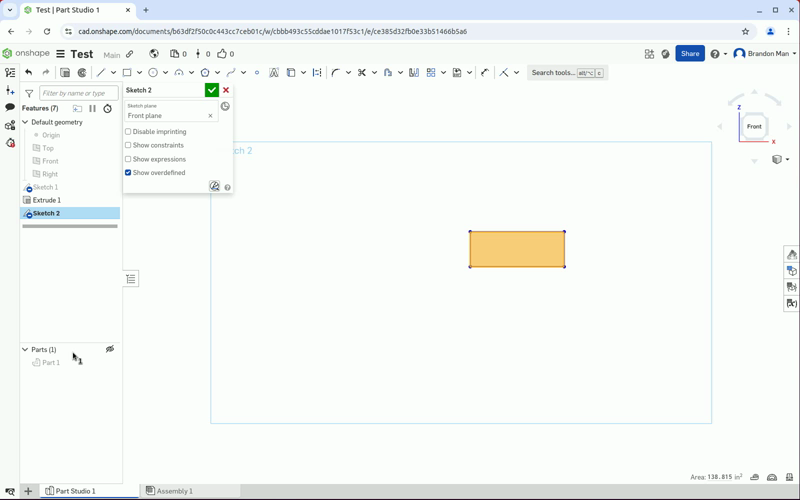
key(shift+y)
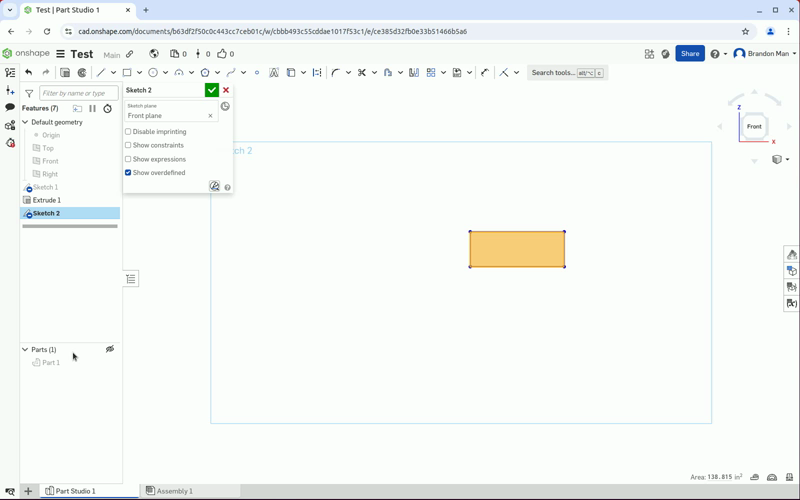
key(shift+e)
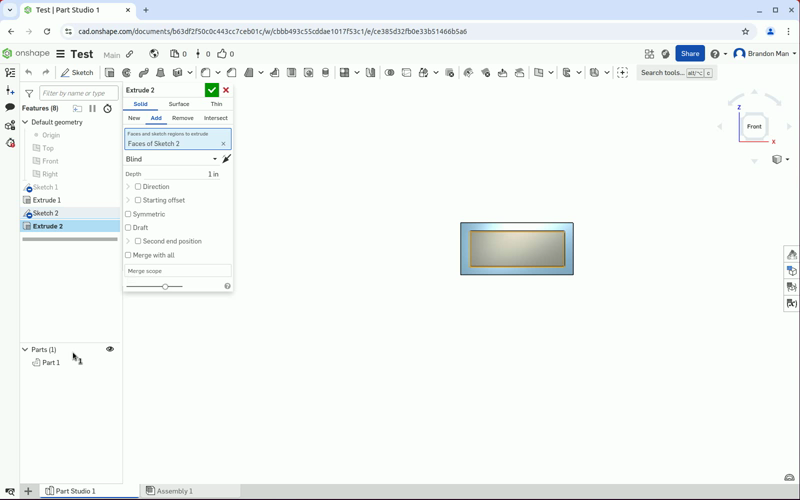
mouse_move(143, 106)
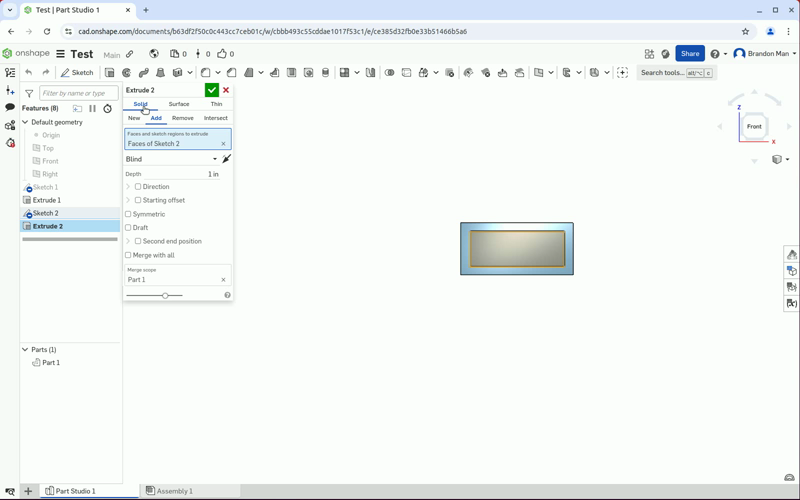
click(143, 106)
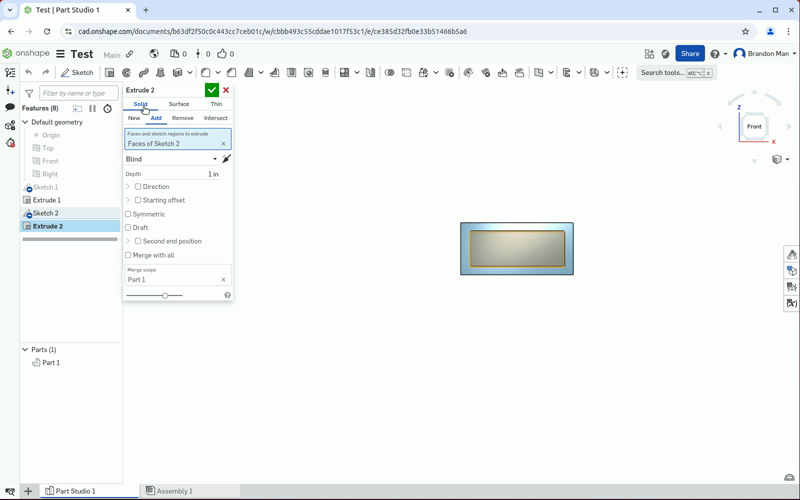
mouse_move(137, 120)
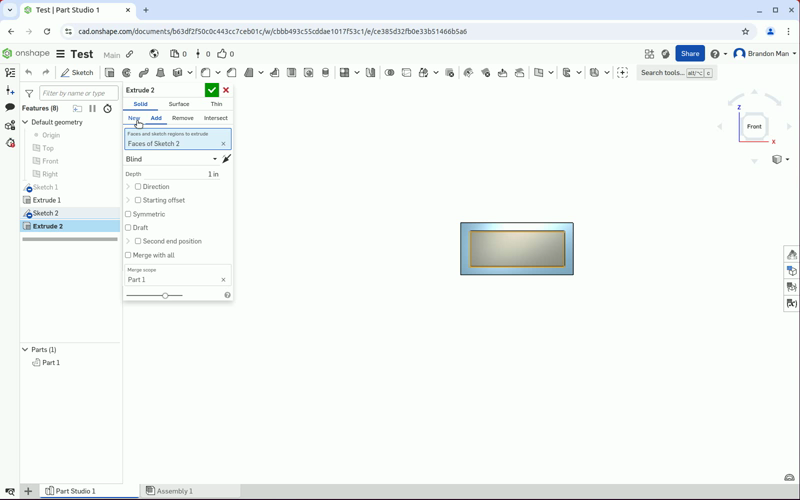
click(137, 120)
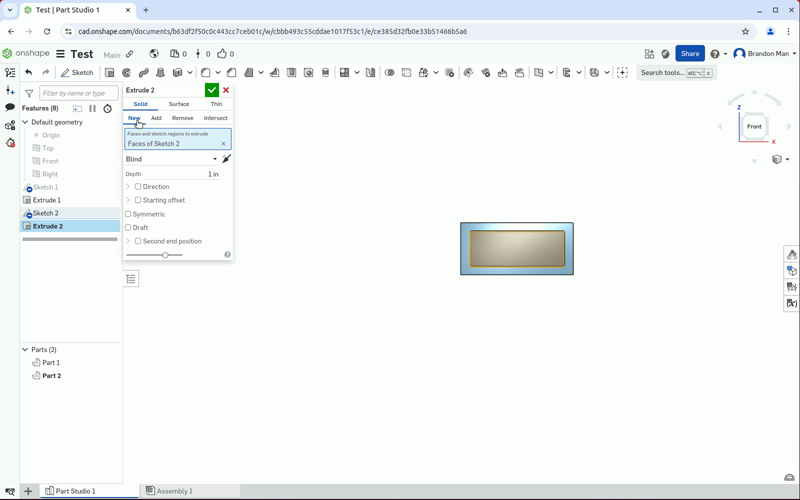
key(tab, 4)
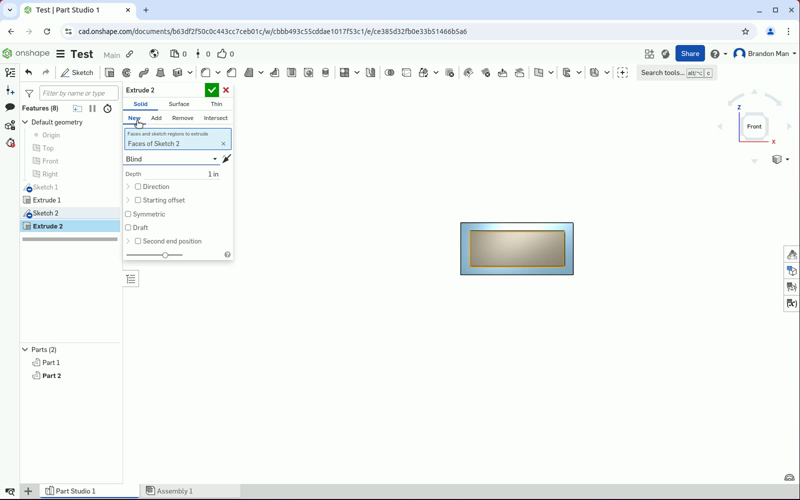
text(1.204)
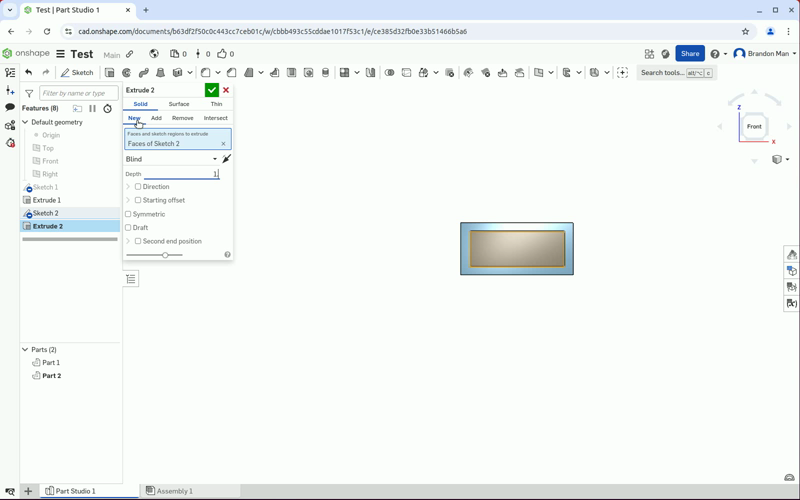
key(enter)
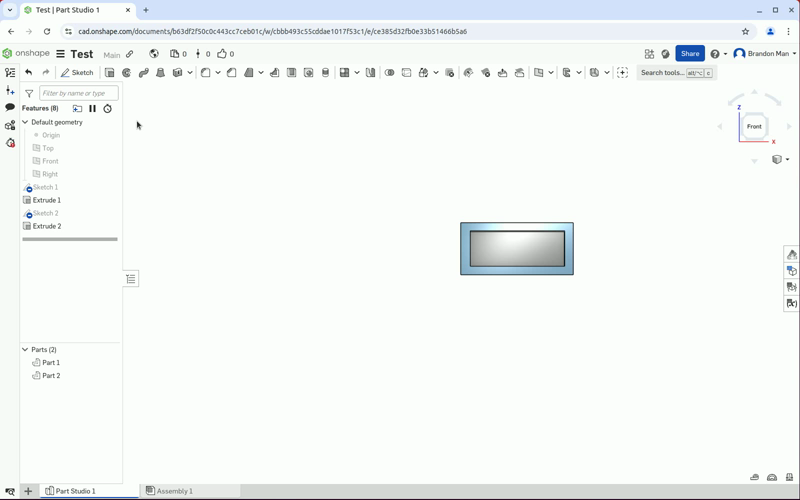
key(shift+h)
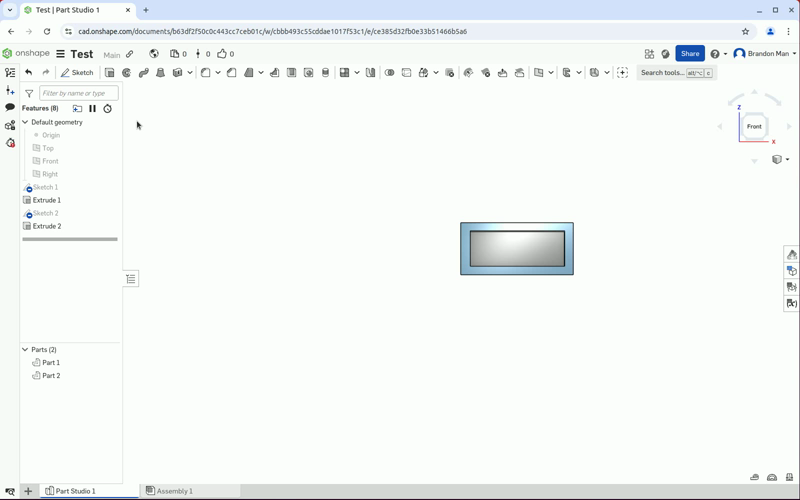
key(shift+h)
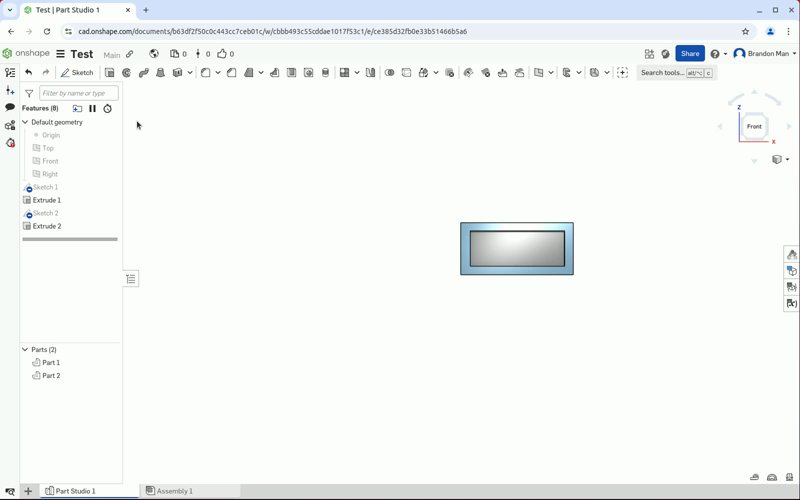
key(shift+7)
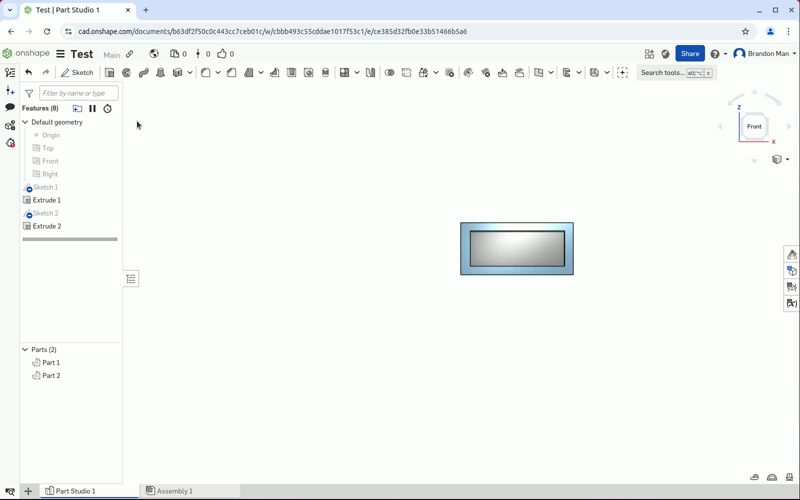
key(left, 2)
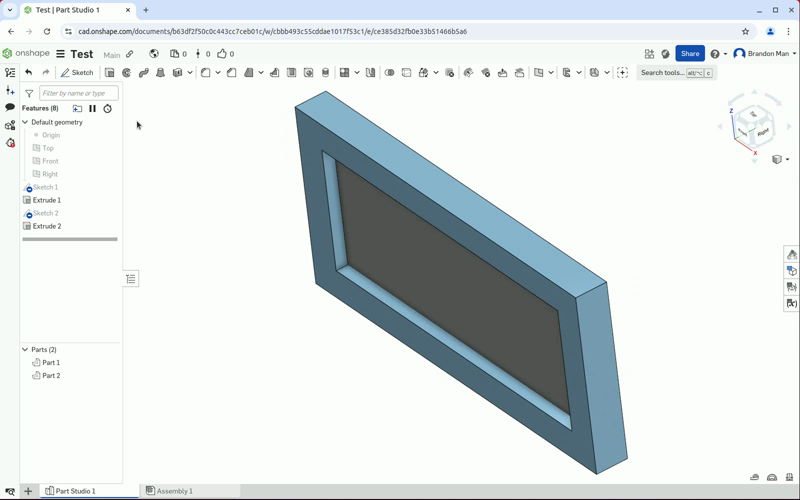
key(down, 2)
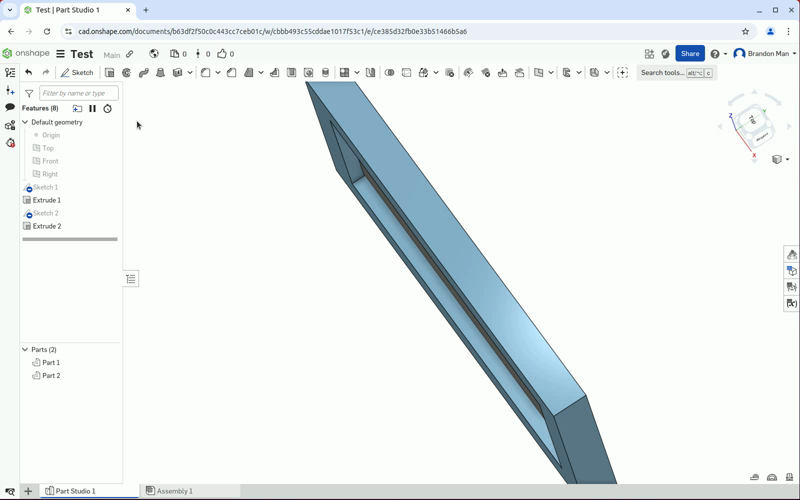
key(up, 2)
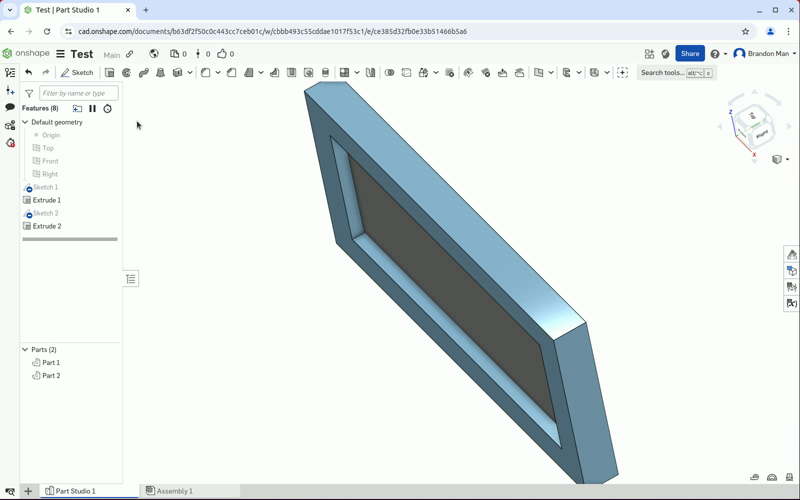
key(right, 2)
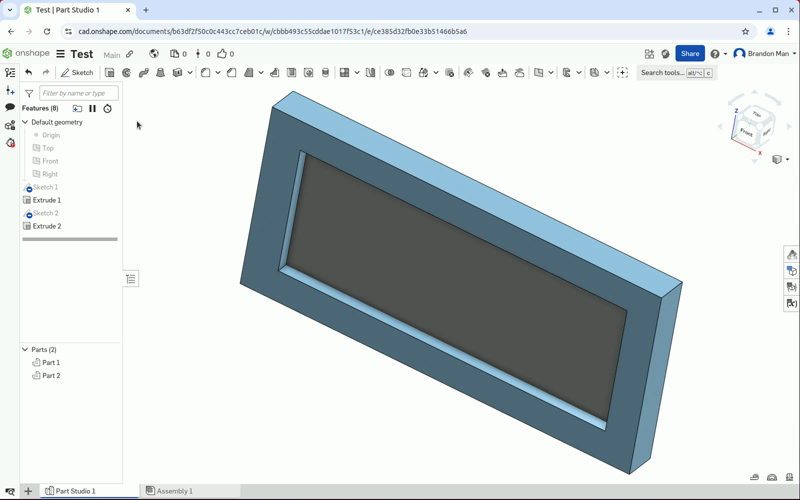
mouse_move(73, 189)
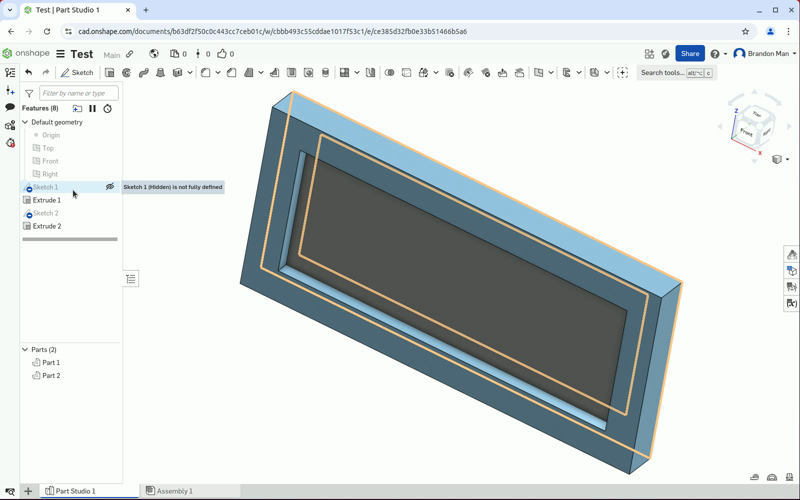
click(73, 189)